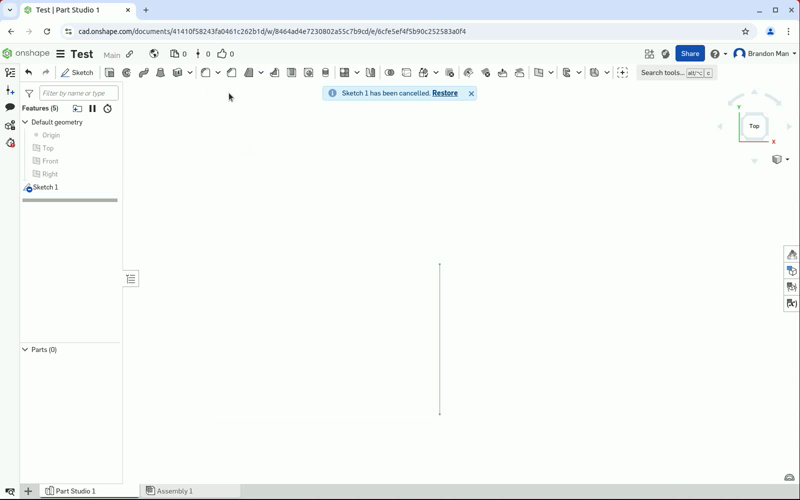
key(shift+h)
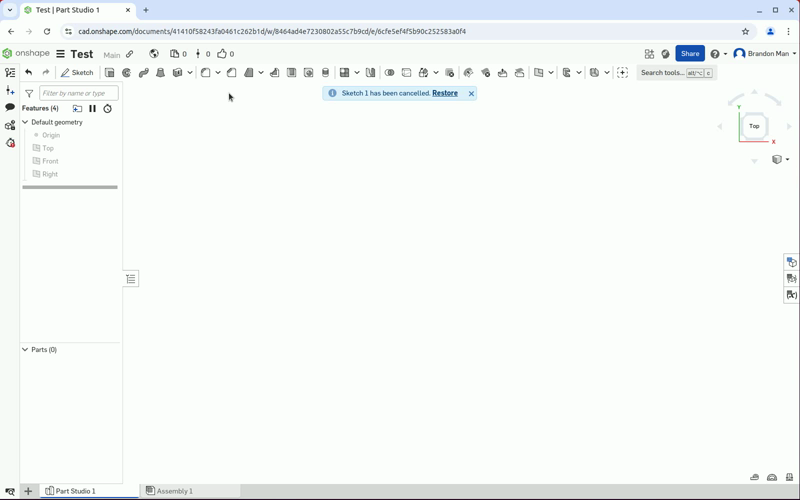
mouse_move(73, 352)
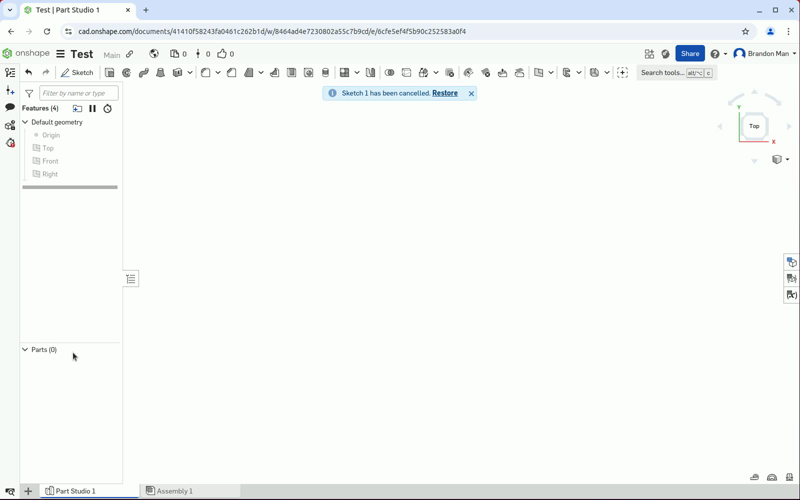
key(y)
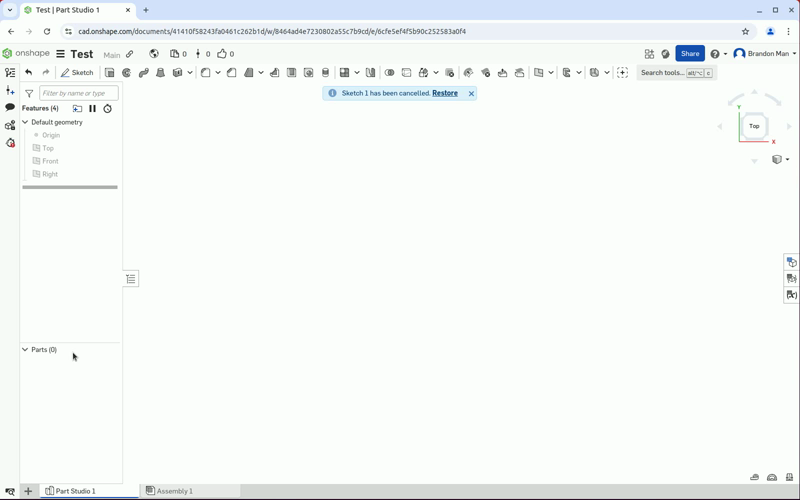
key(shift+p)
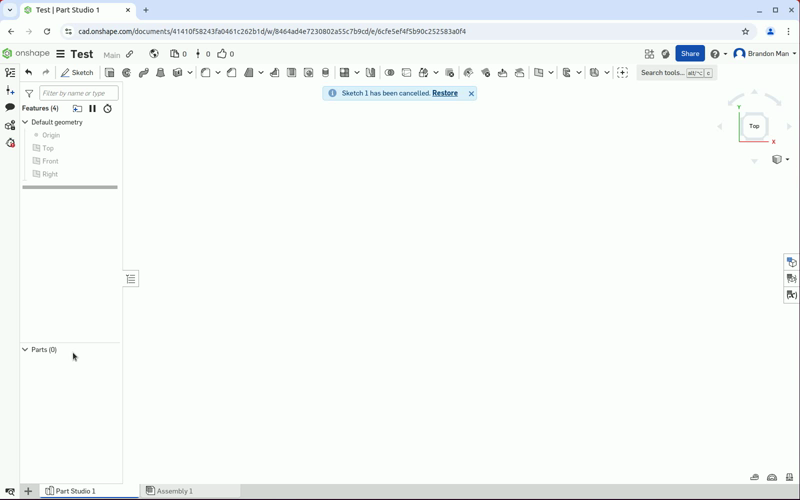
key(space)
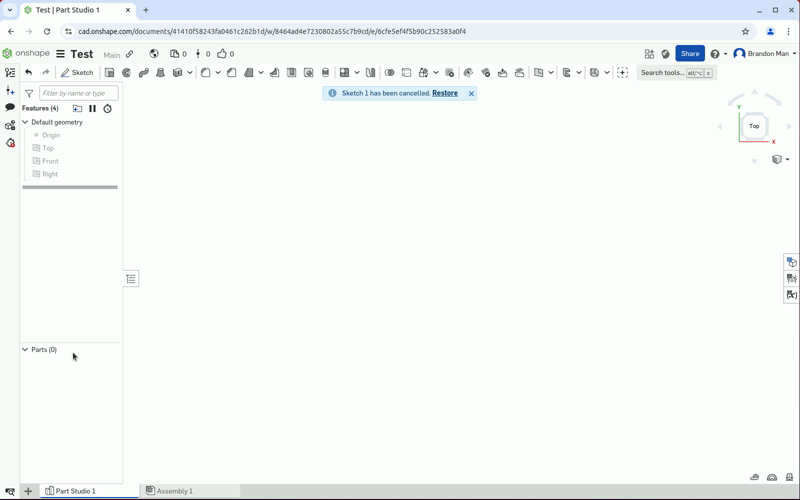
key_down(shift)
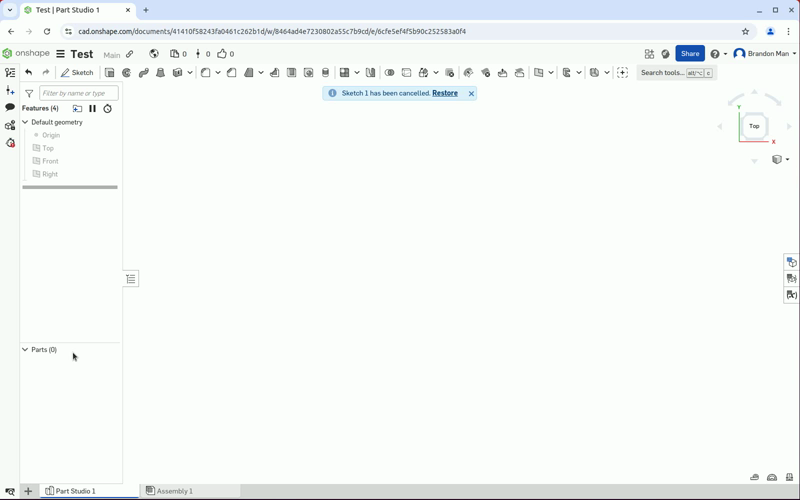
key(up)
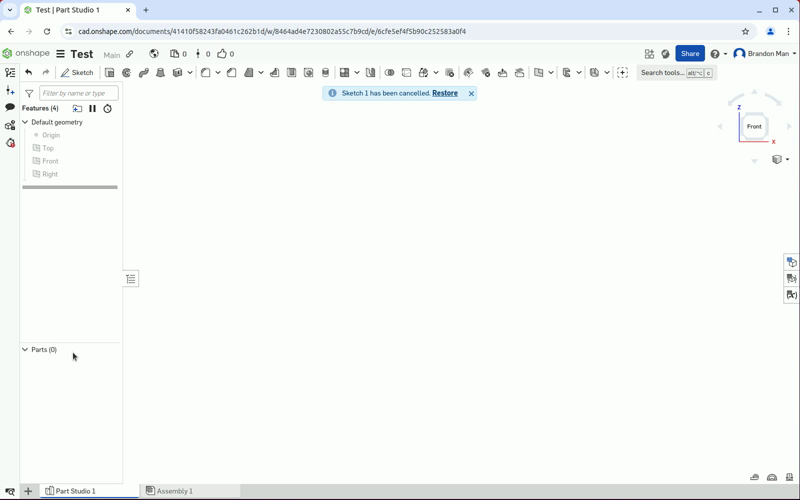
key_up(shift)
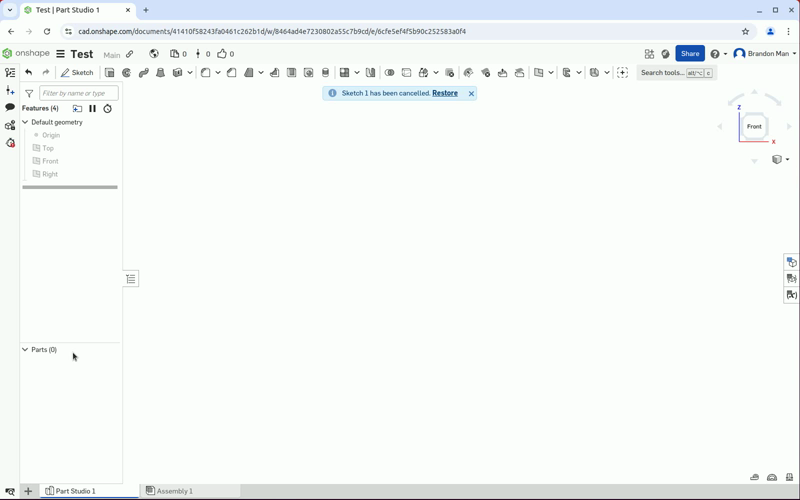
mouse_move(73, 352)
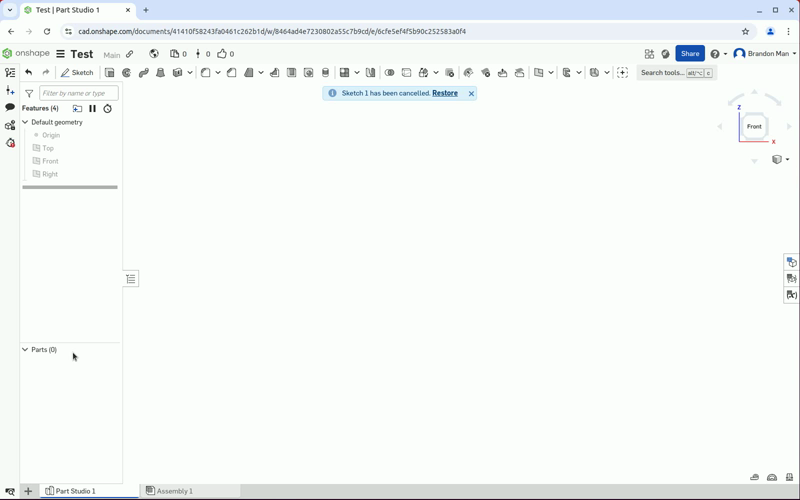
key(shift+y)
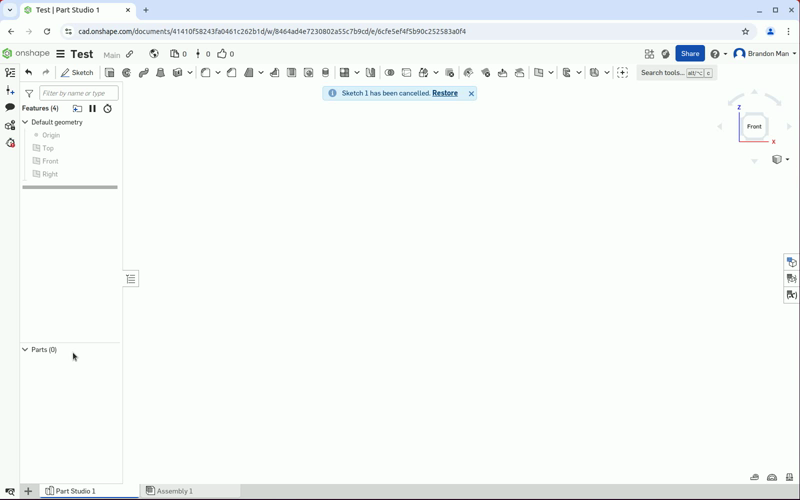
key(shift+s)
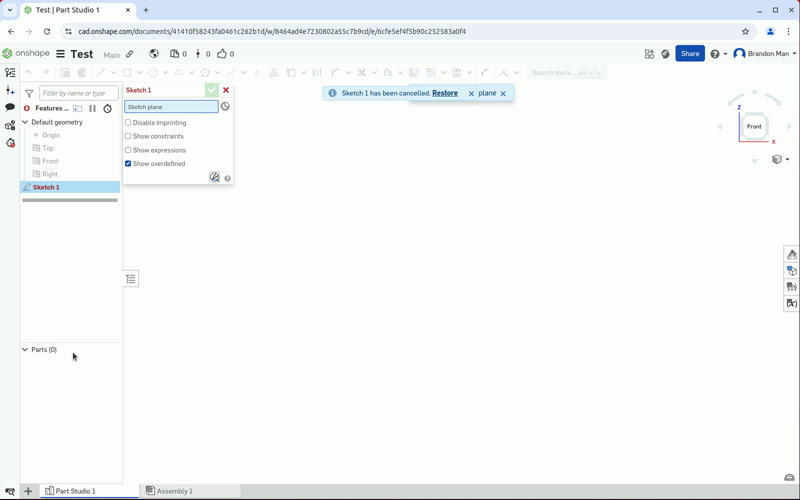
mouse_move(73, 163)
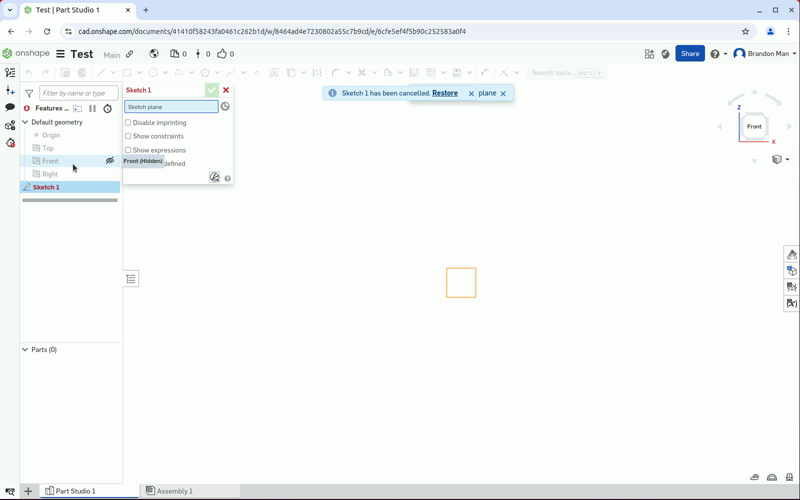
click(73, 163)
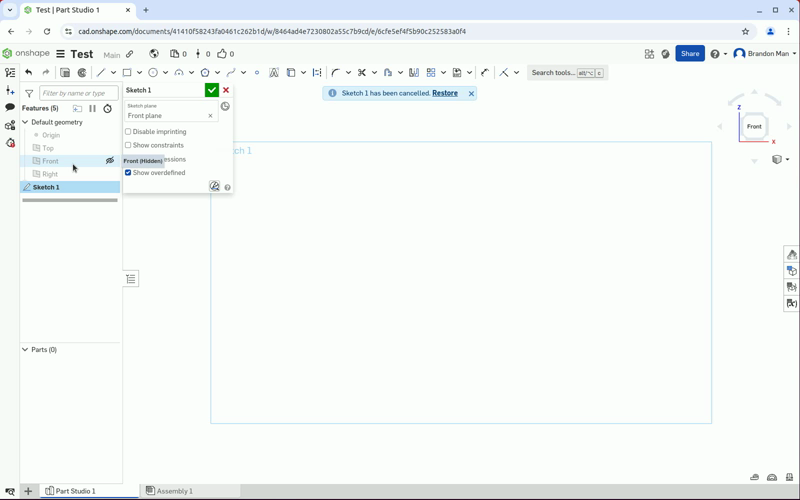
mouse_move(73, 352)
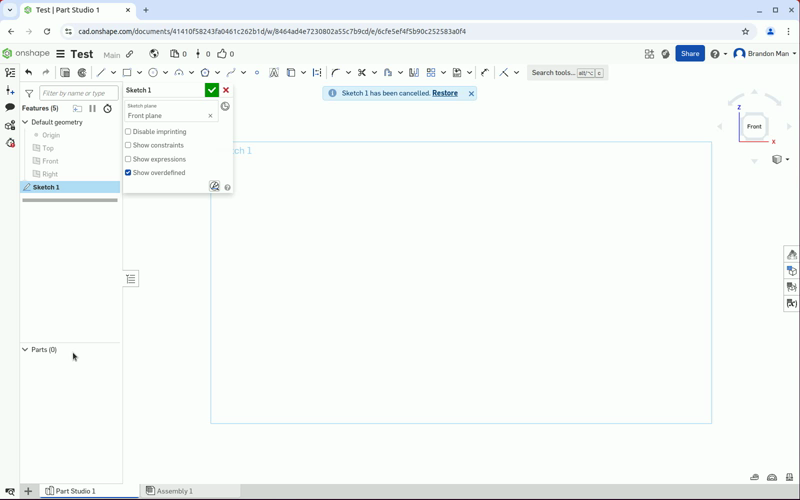
key(y)
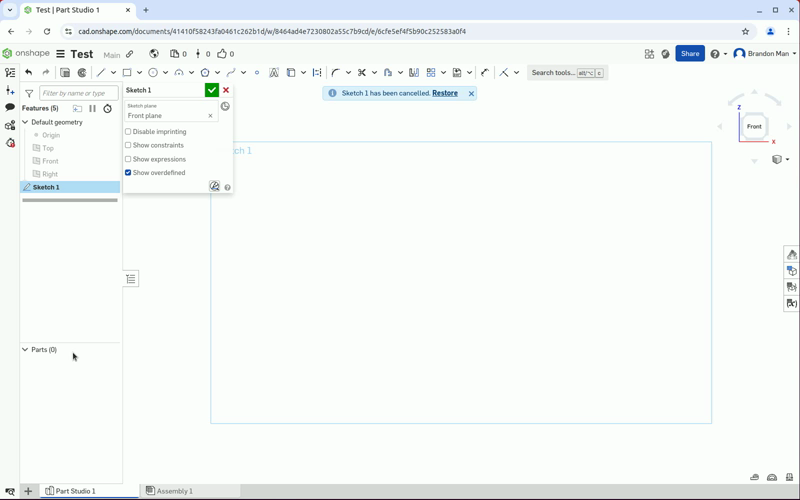
key(c)
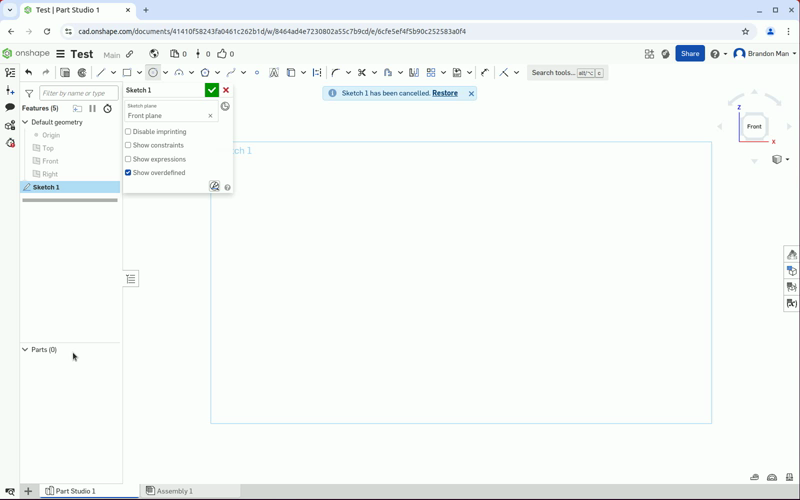
key_down(shift)
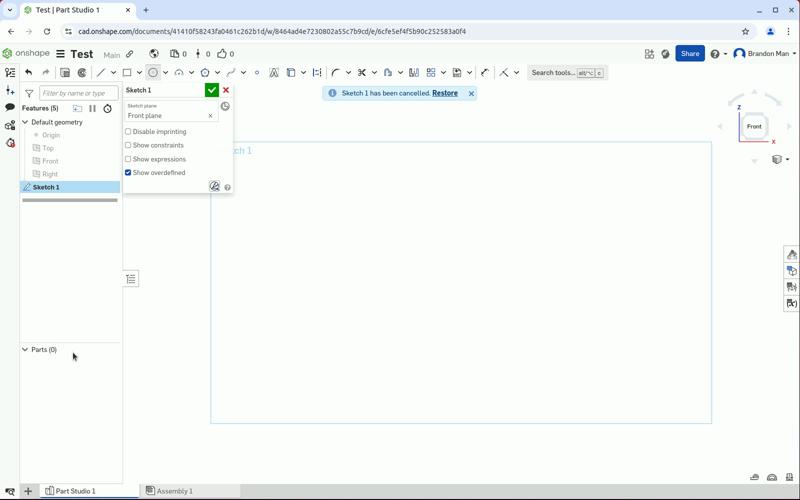
mouse_move(460, 282)
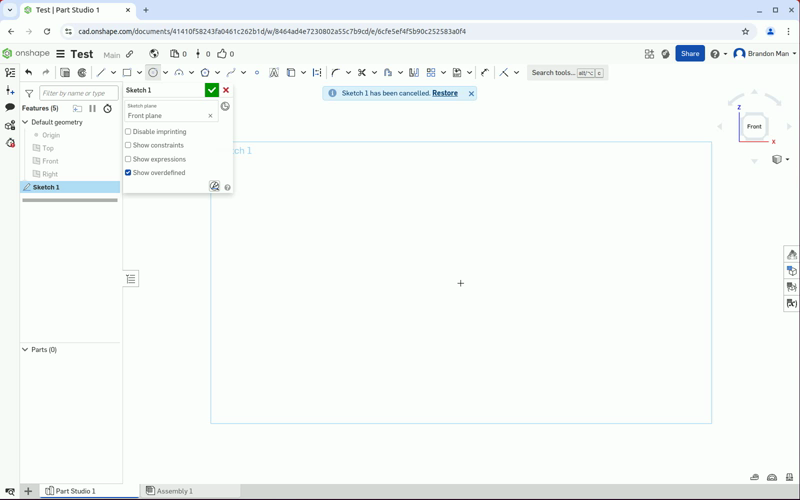
click(460, 282)
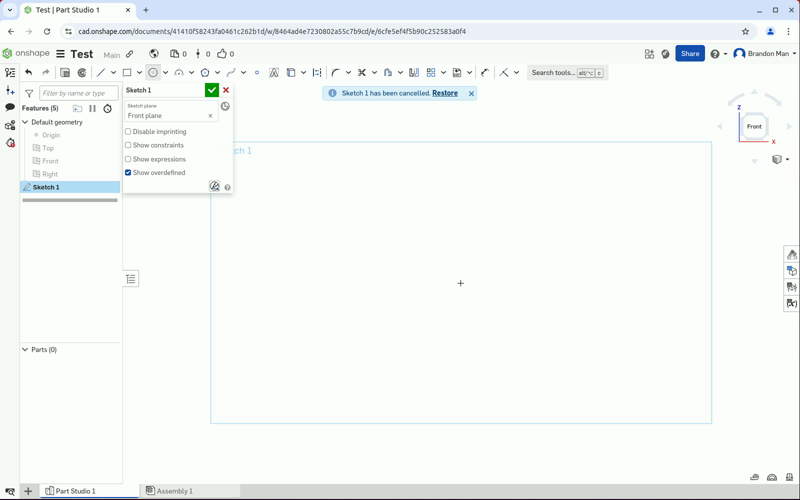
key_up(shift)
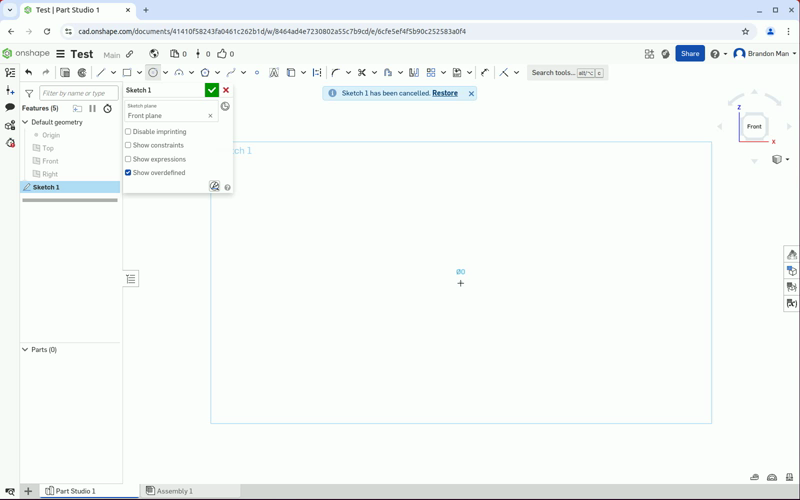
mouse_move(513, 282)
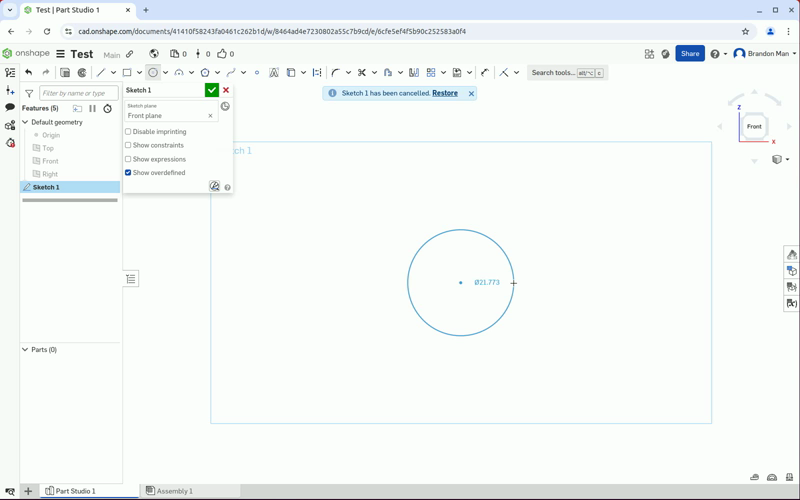
click(513, 282)
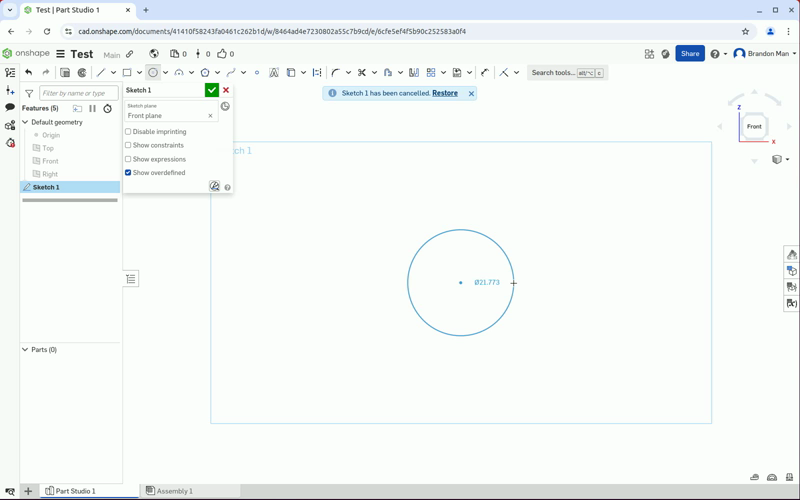
key(esc)
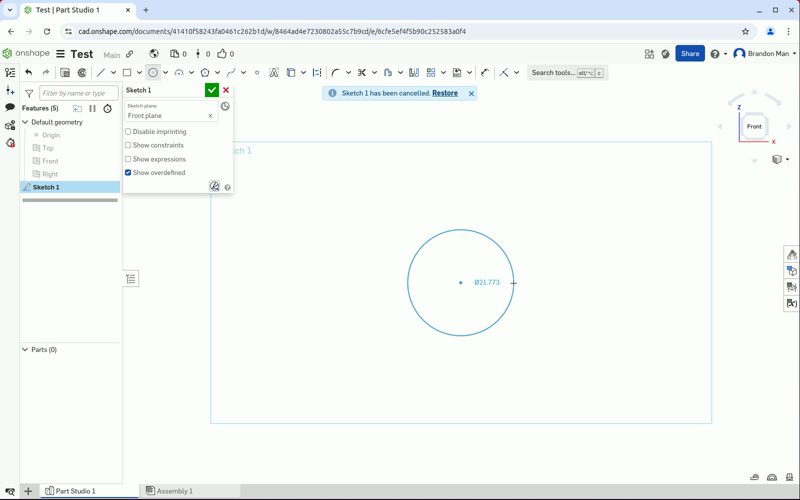
key(c)
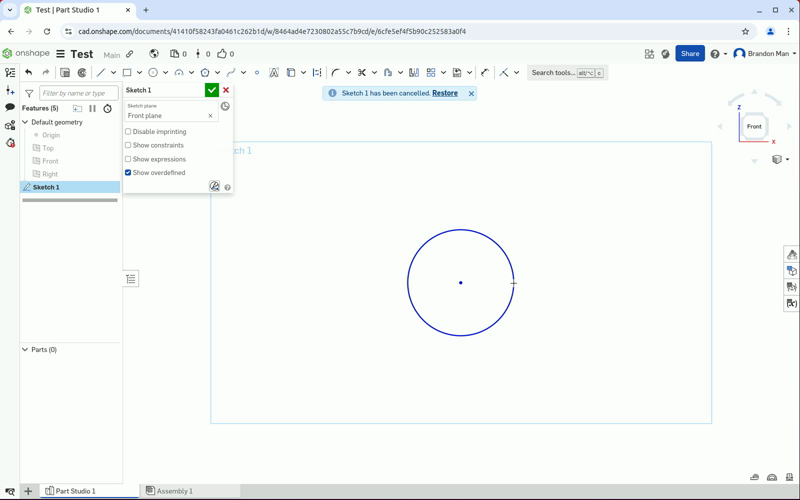
key_down(shift)
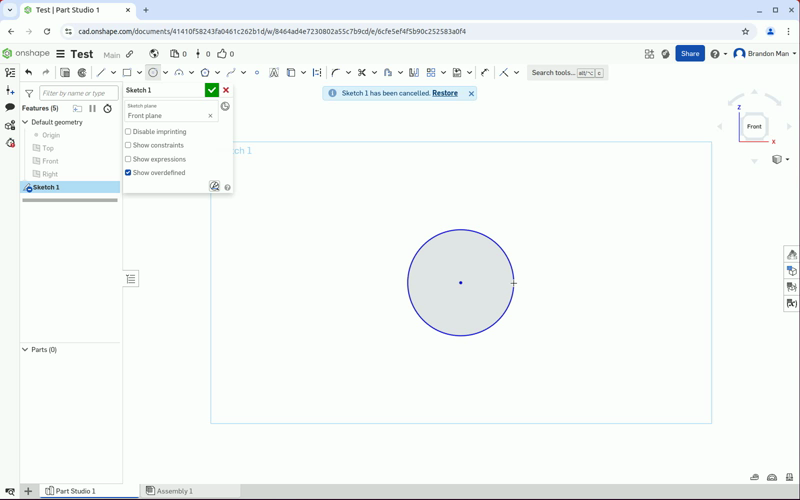
mouse_move(460, 282)
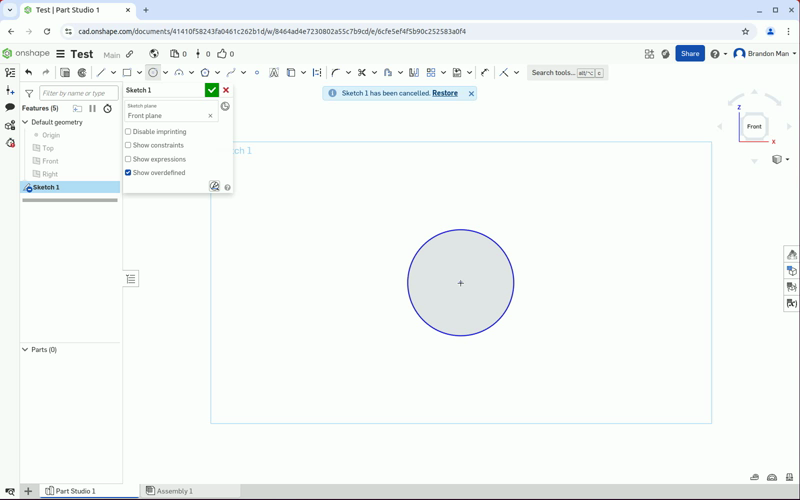
click(460, 282)
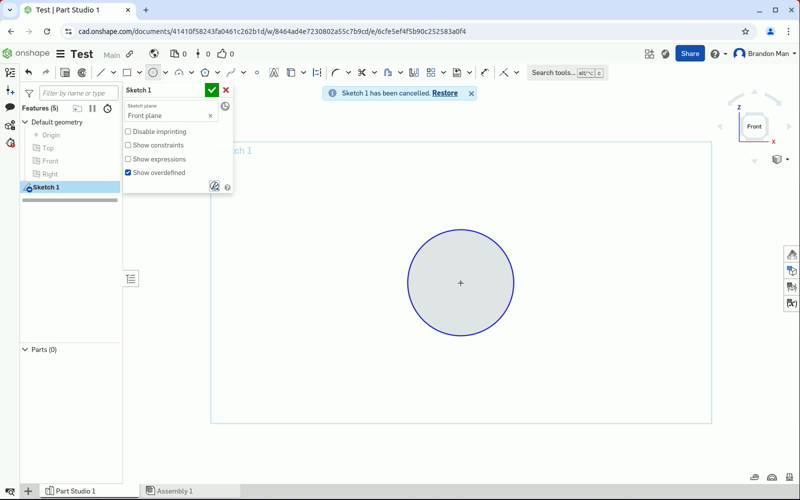
key_up(shift)
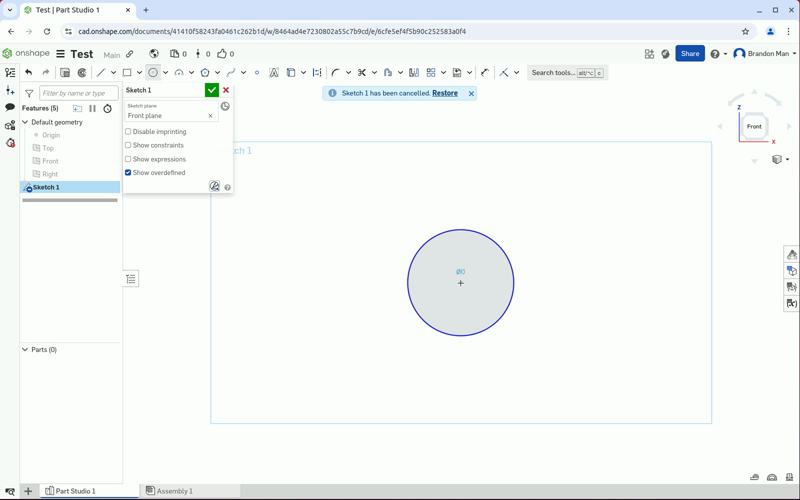
mouse_move(468, 282)
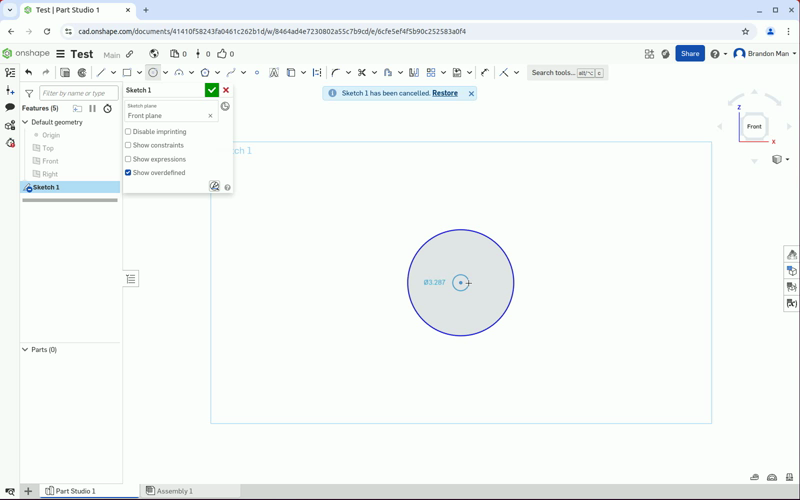
click(468, 282)
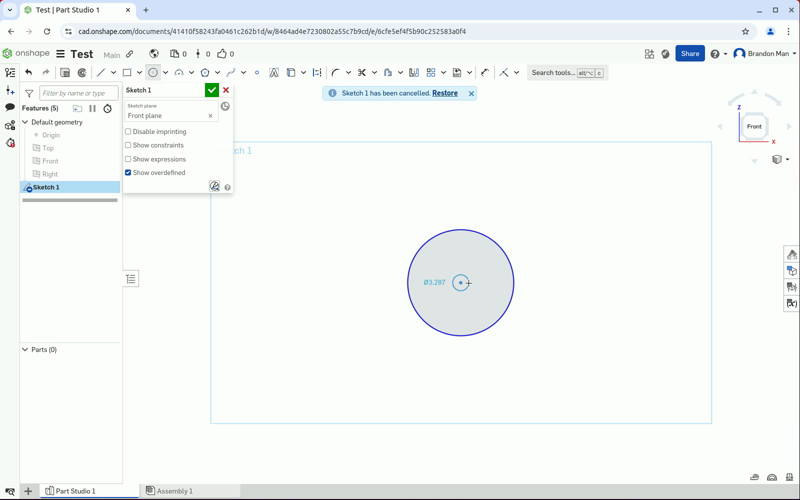
key(esc)
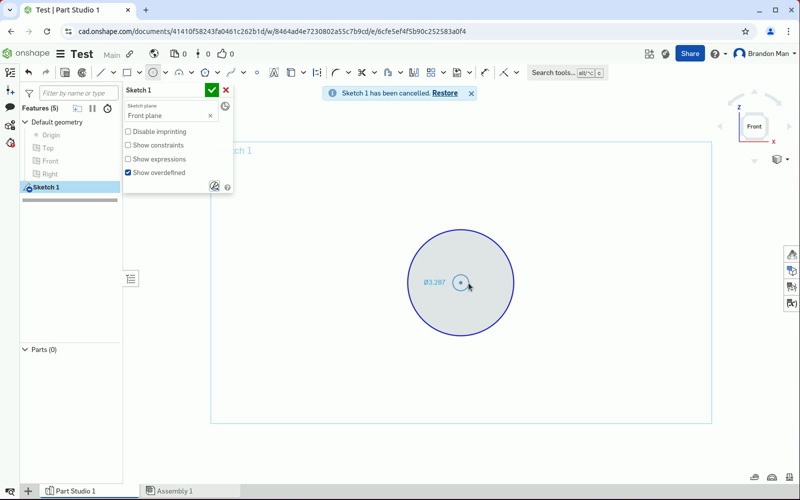
mouse_move(484, 295)
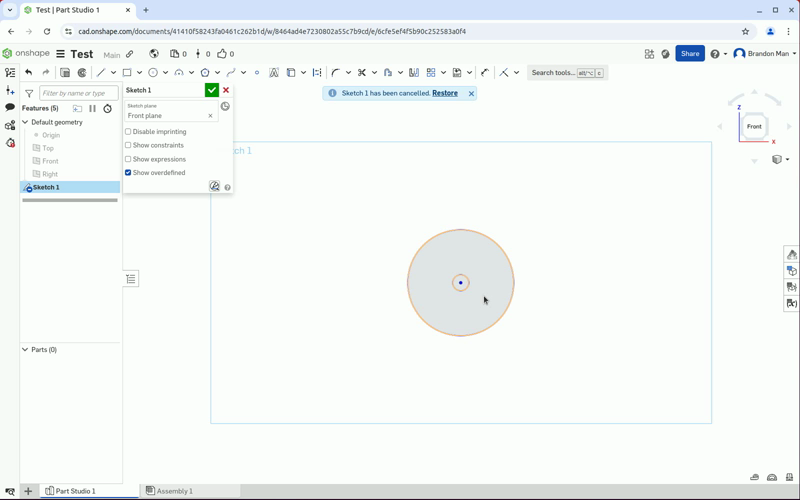
click(484, 295)
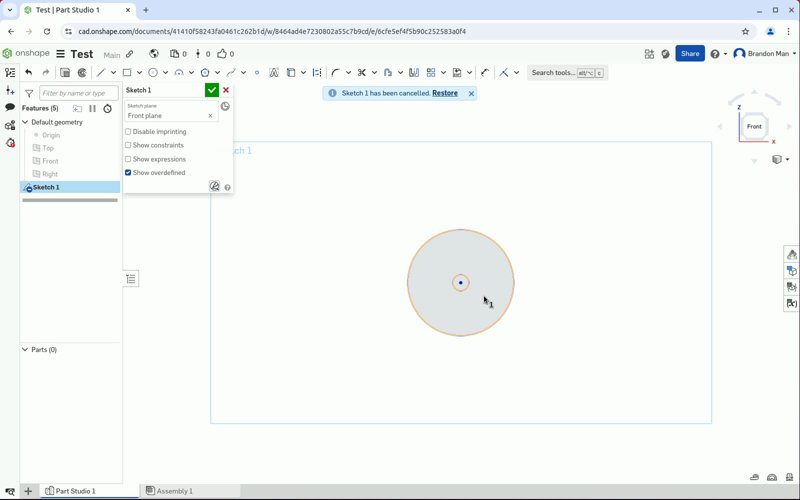
mouse_move(73, 352)
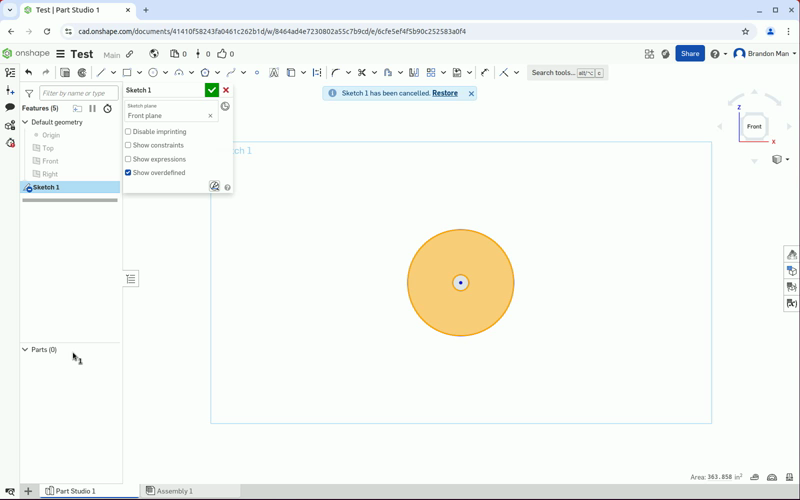
key(shift+y)
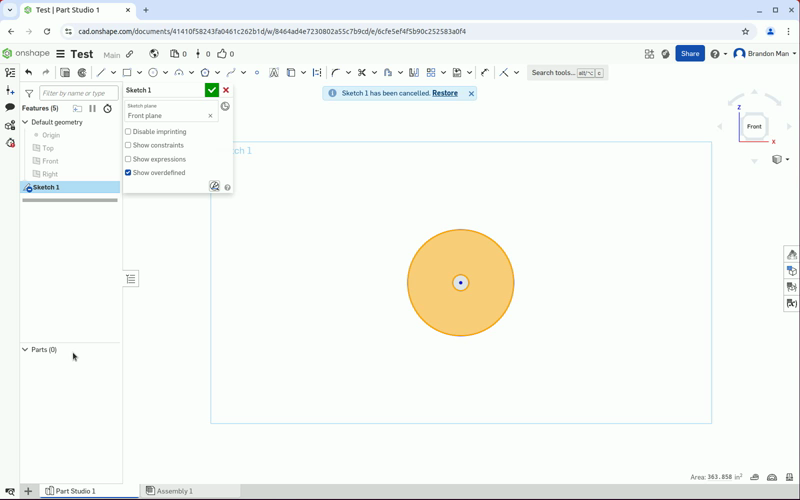
key(shift+e)
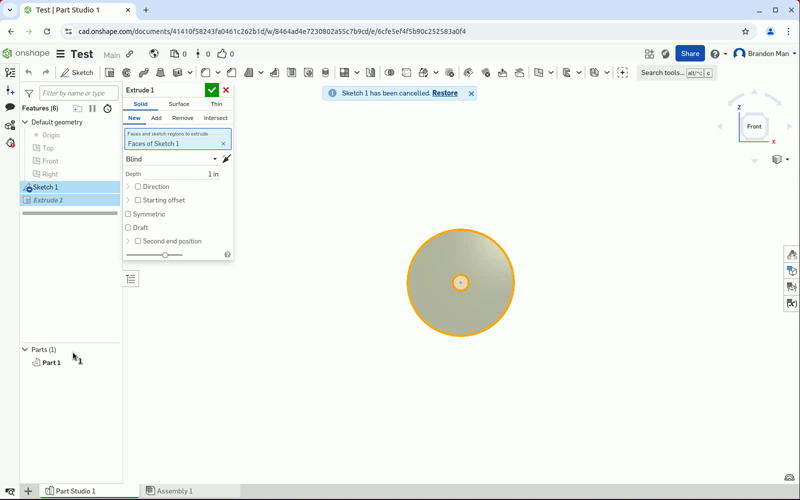
mouse_move(143, 106)
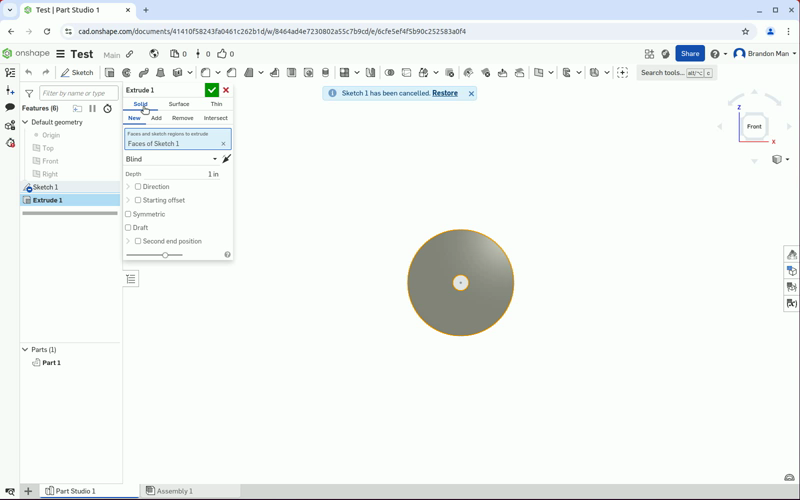
click(143, 106)
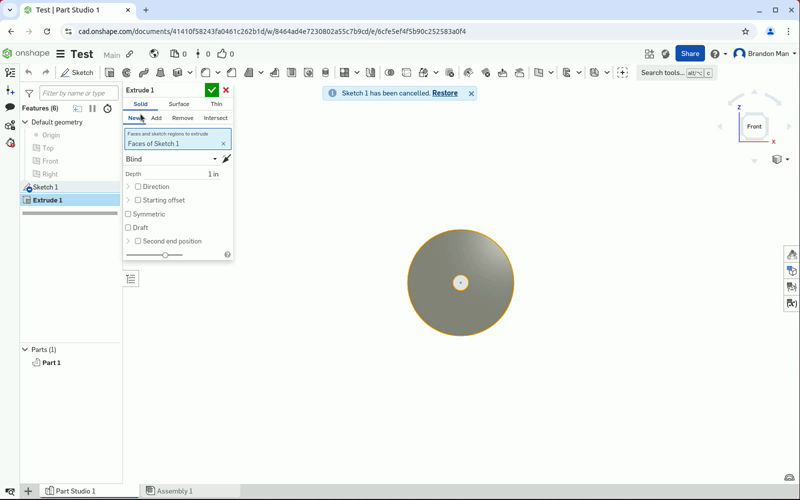
mouse_move(137, 120)
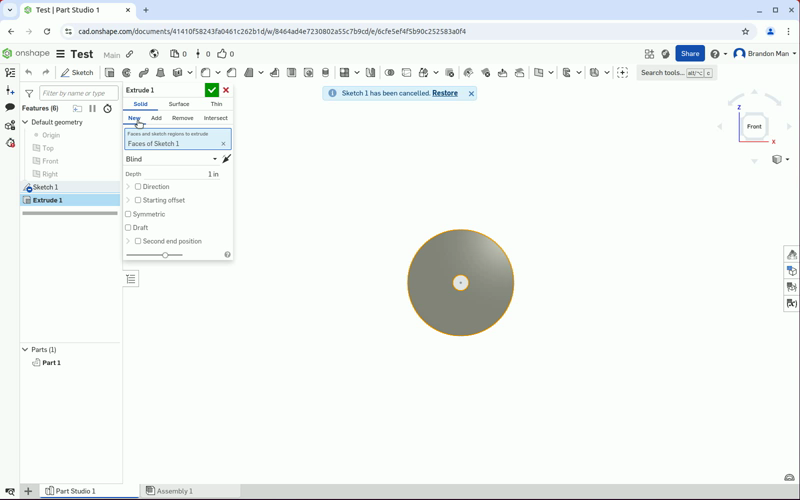
click(137, 120)
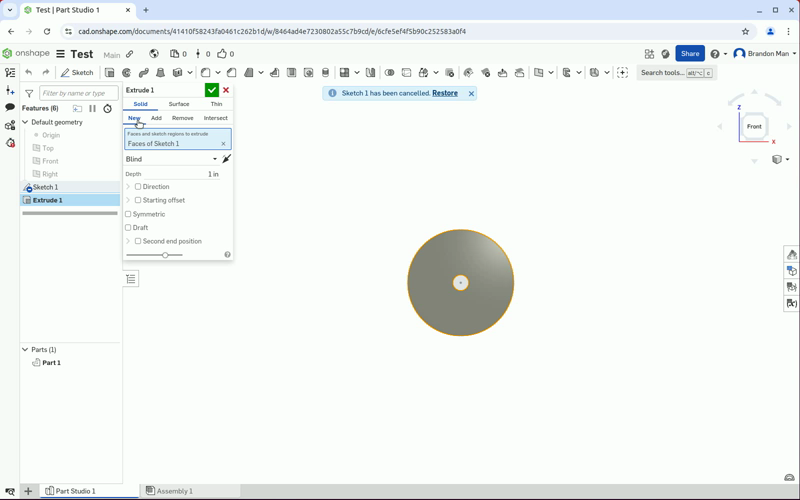
key(tab, 4)
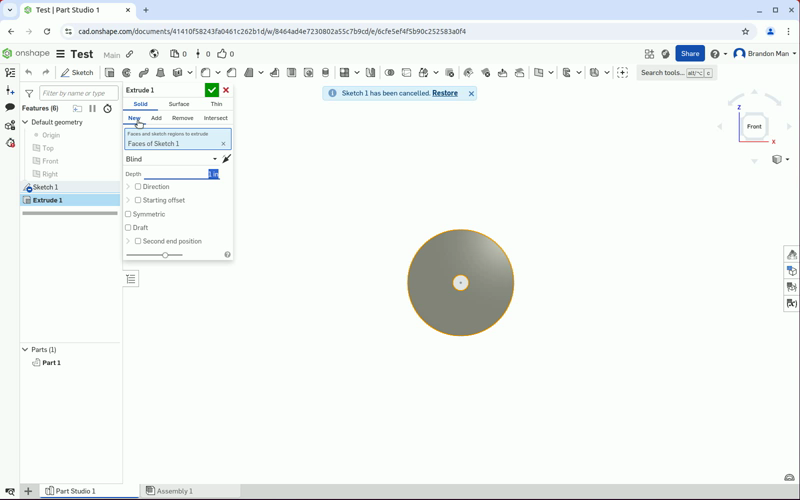
text(8.425)
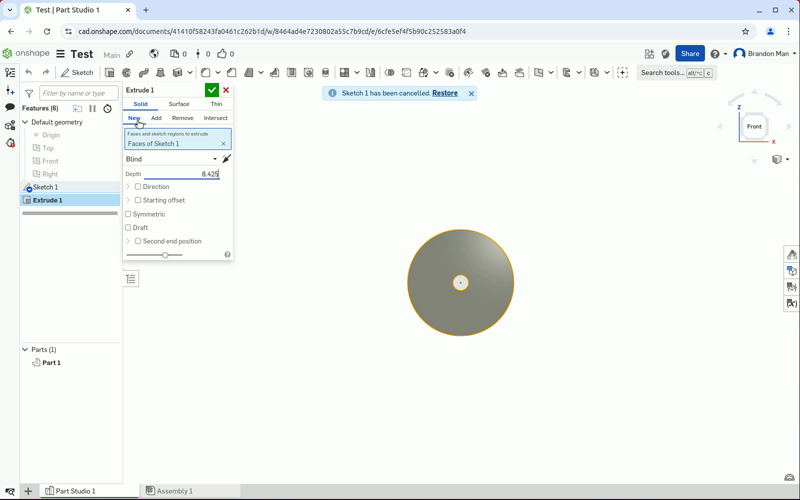
key(enter)
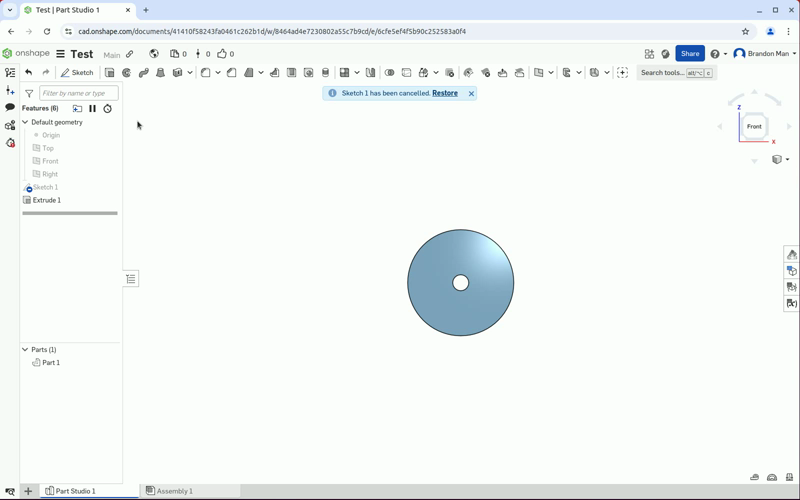
key(shift+h)
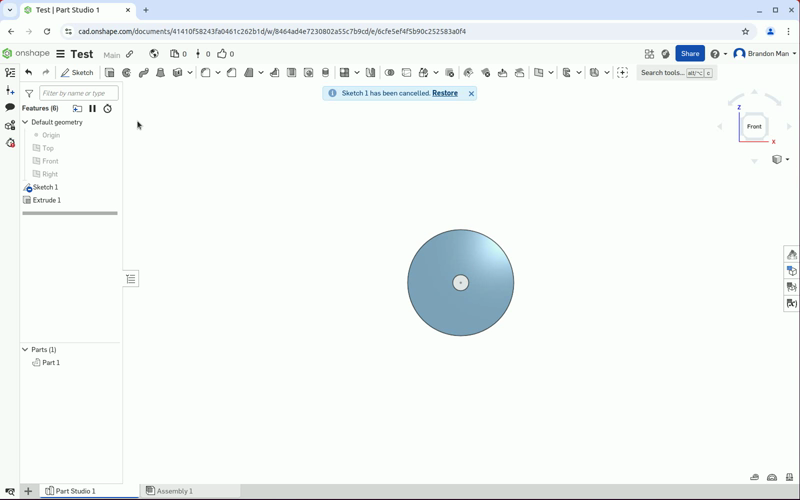
key(shift+h)
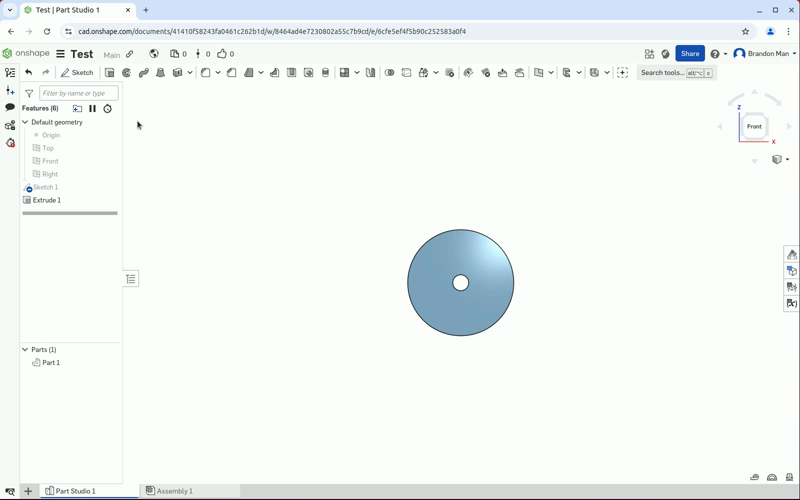
mouse_move(73, 189)
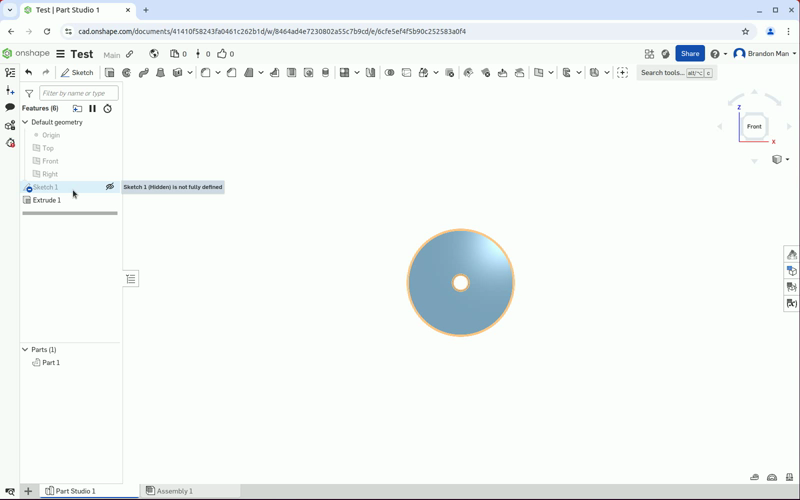
click(73, 189)
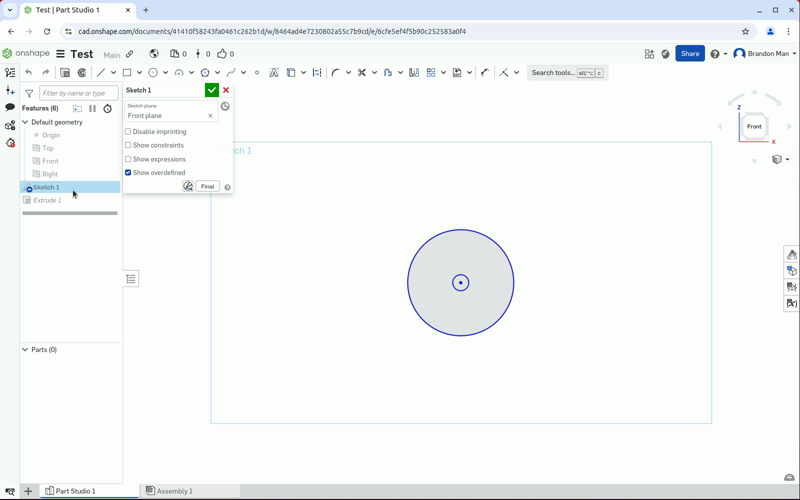
mouse_move(229, 92)
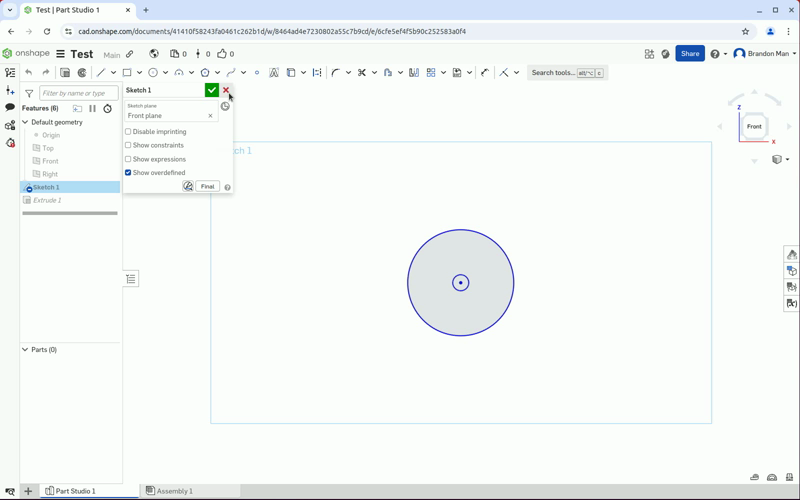
click(229, 92)
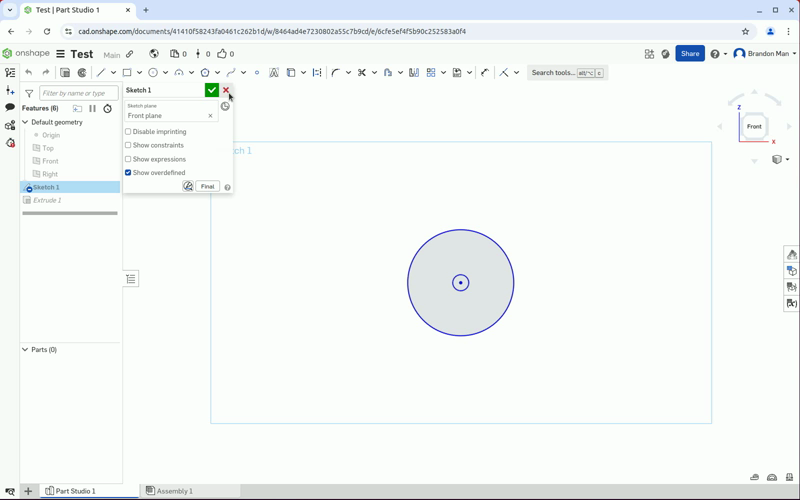
key(shift+s)
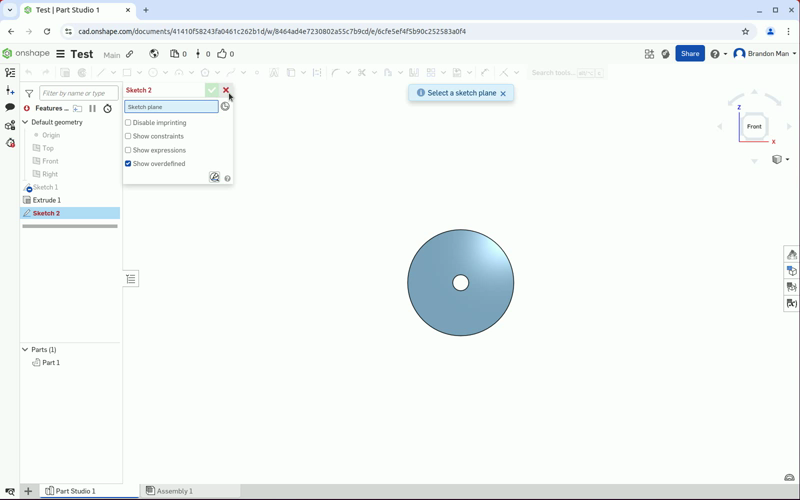
mouse_move(73, 163)
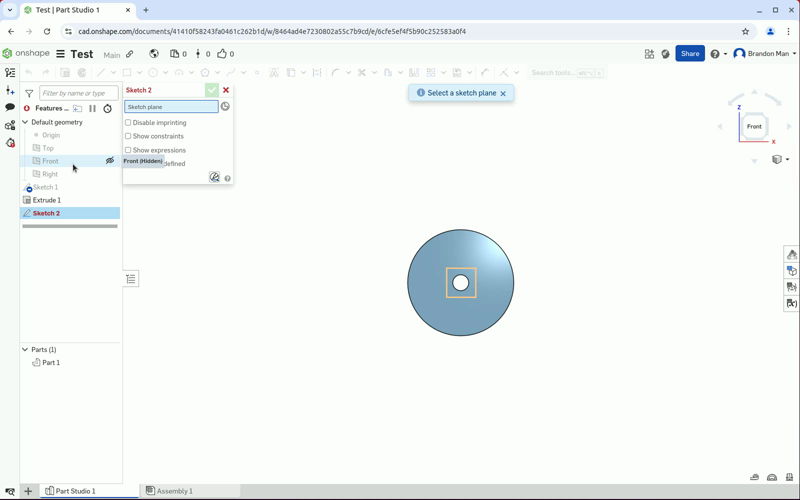
click(73, 163)
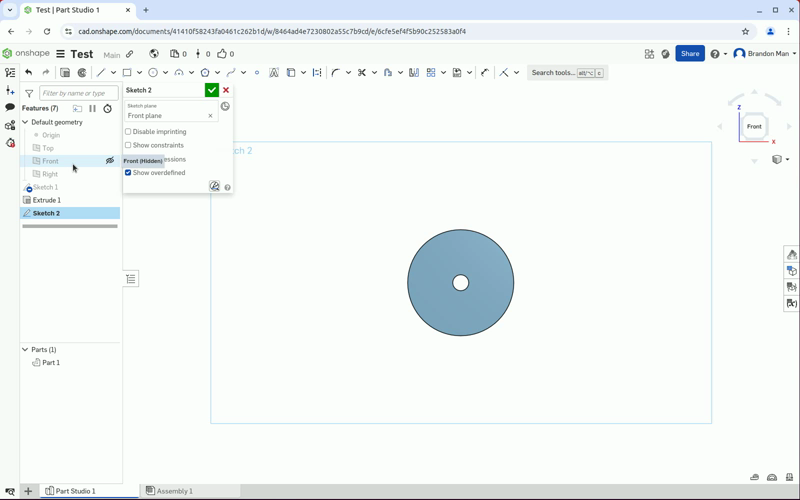
mouse_move(73, 352)
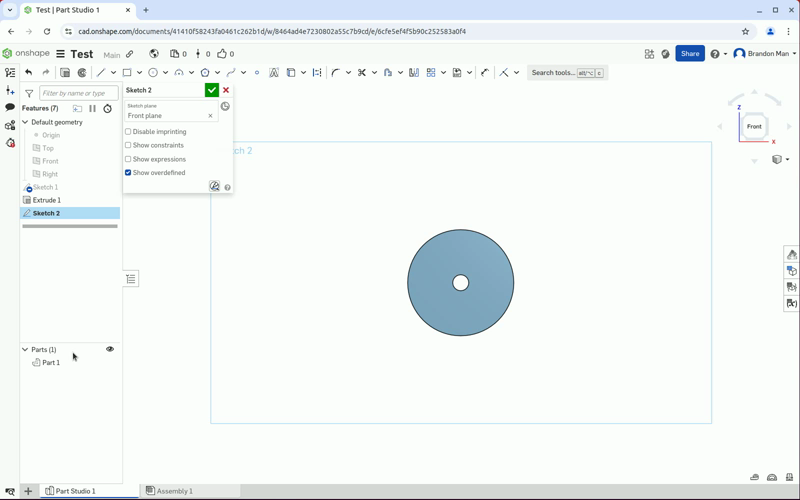
key(y)
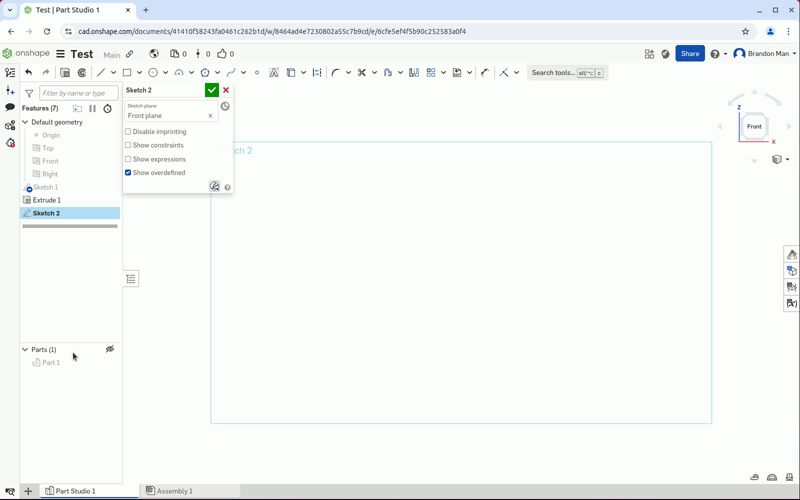
key(c)
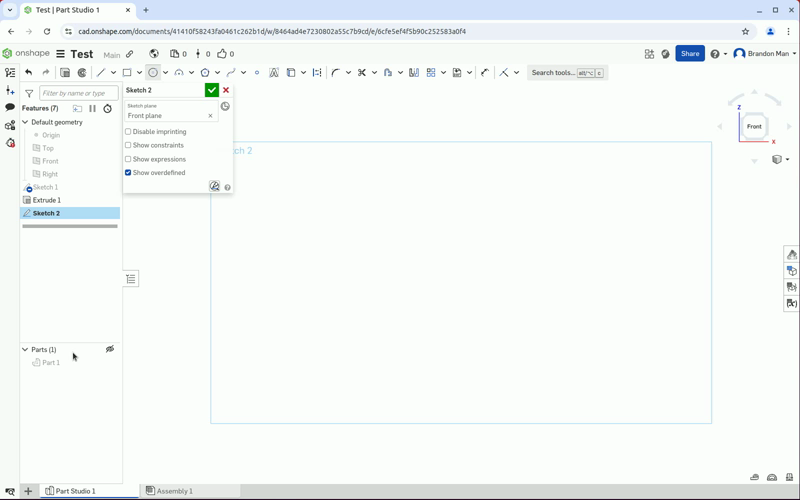
key_down(shift)
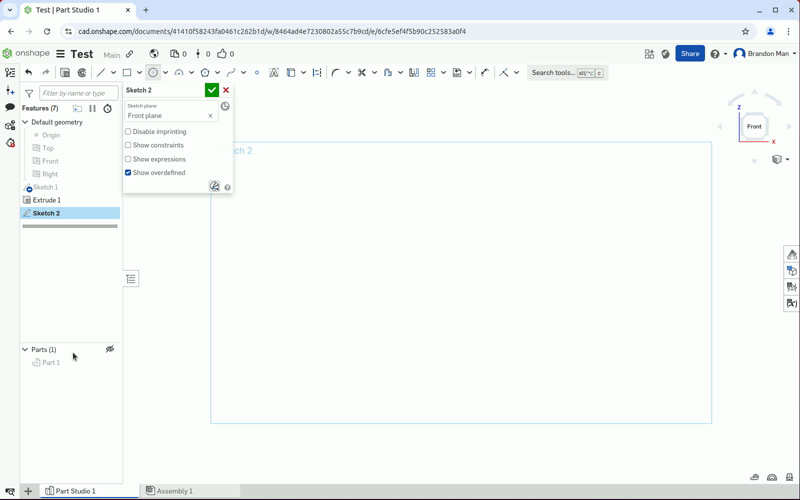
mouse_move(461, 282)
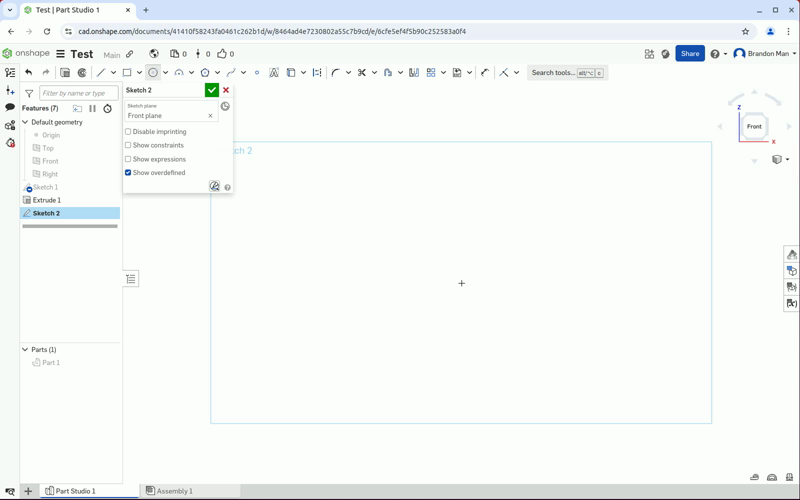
click(461, 282)
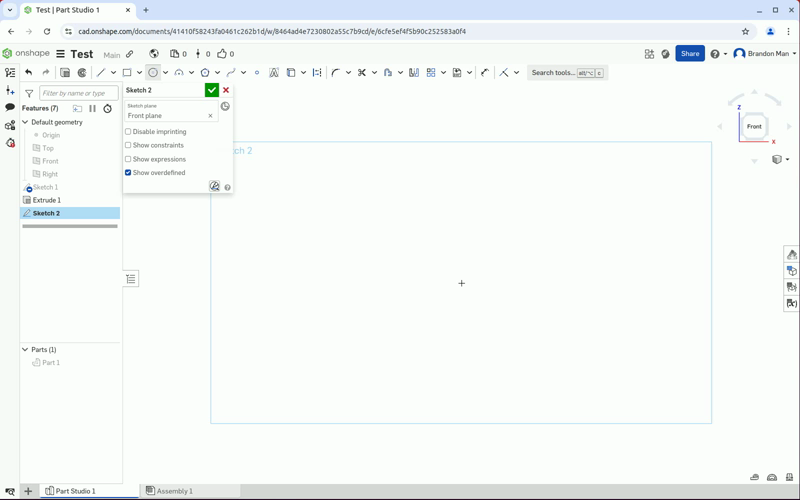
key_up(shift)
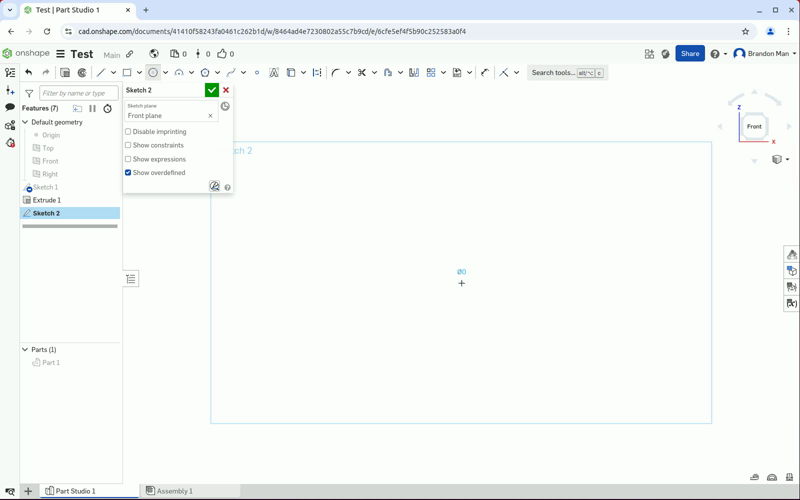
mouse_move(531, 282)
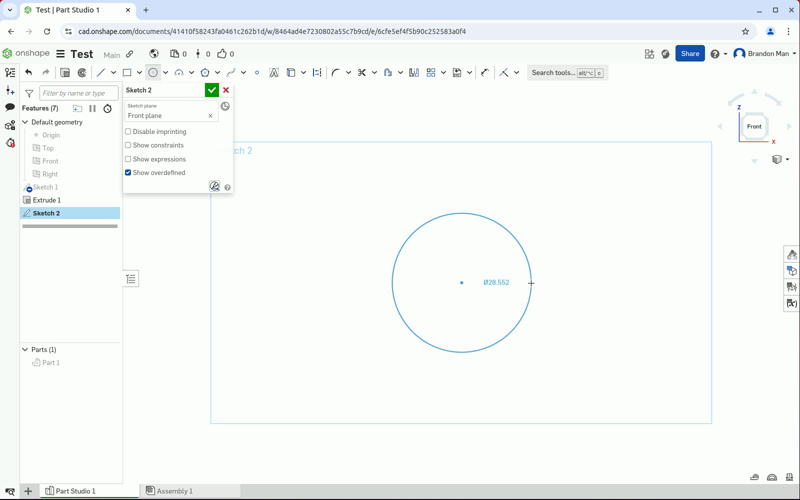
click(531, 282)
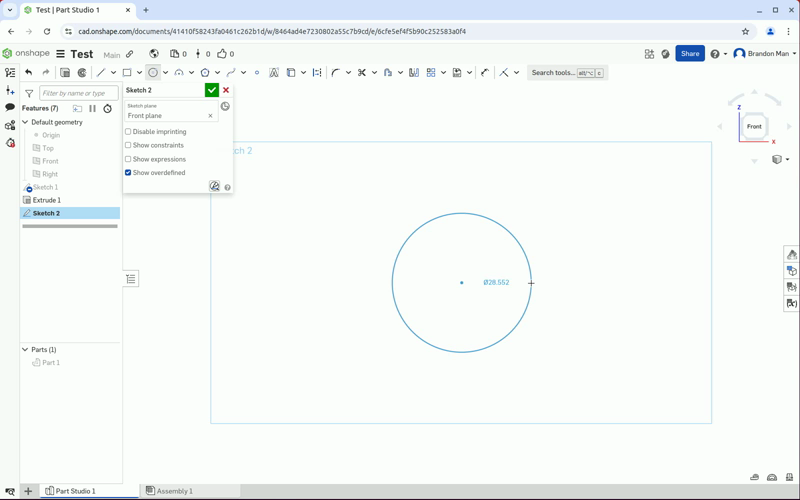
key(esc)
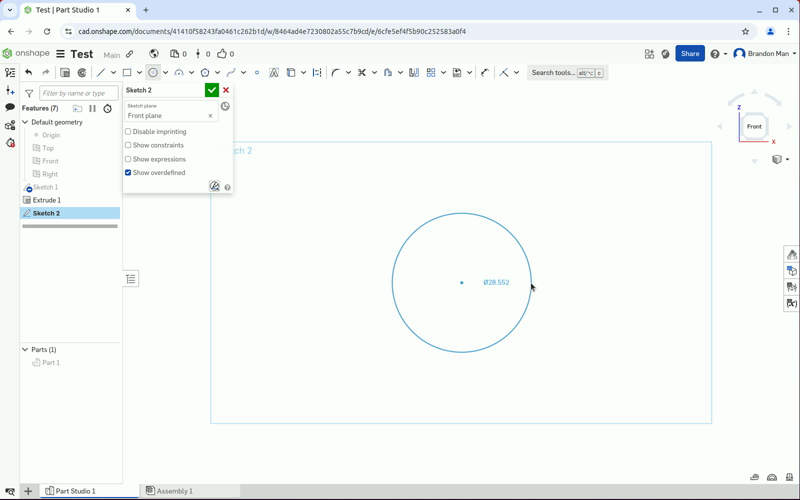
key(c)
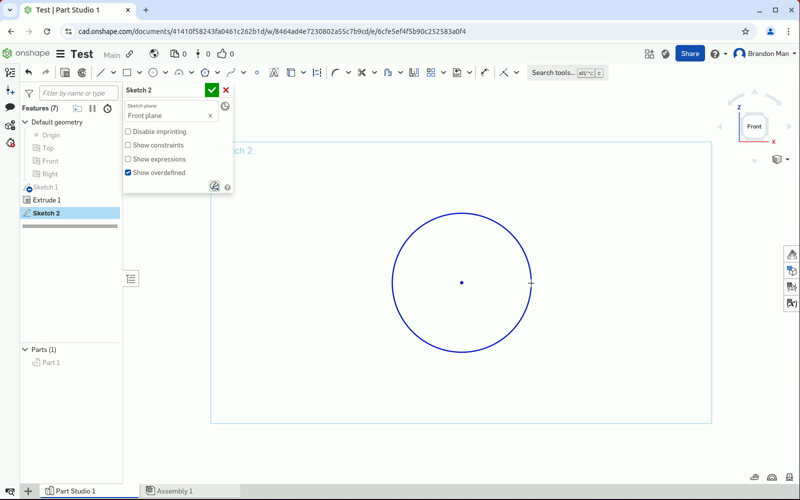
key_down(shift)
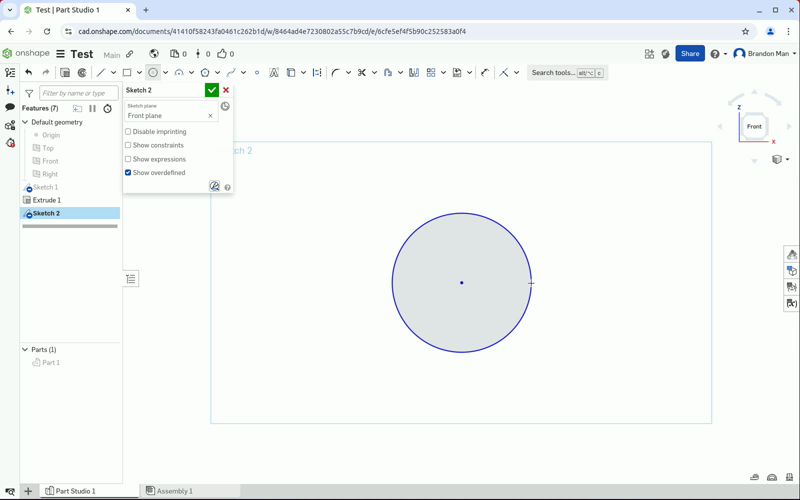
mouse_move(461, 282)
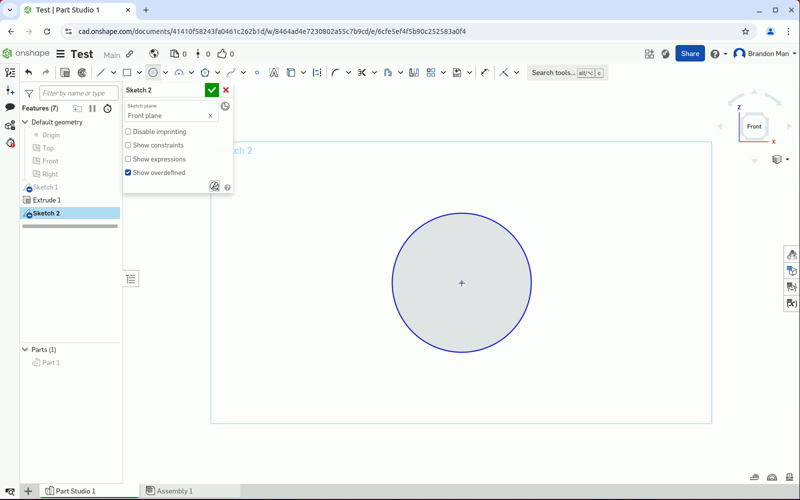
click(461, 282)
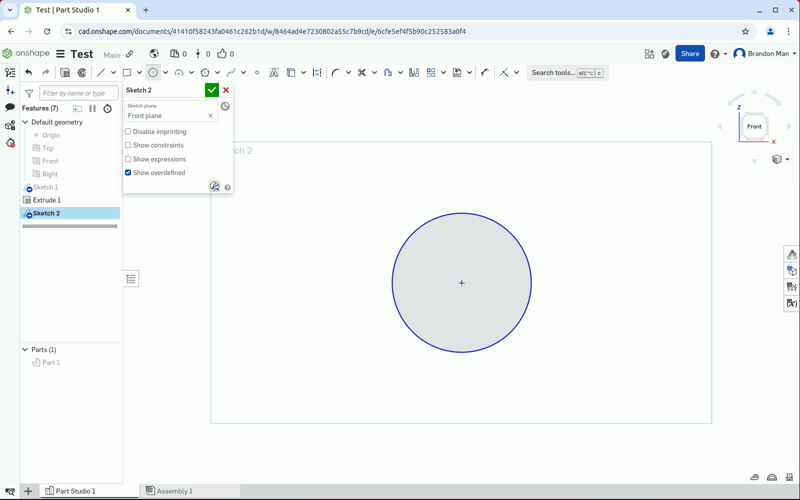
key_up(shift)
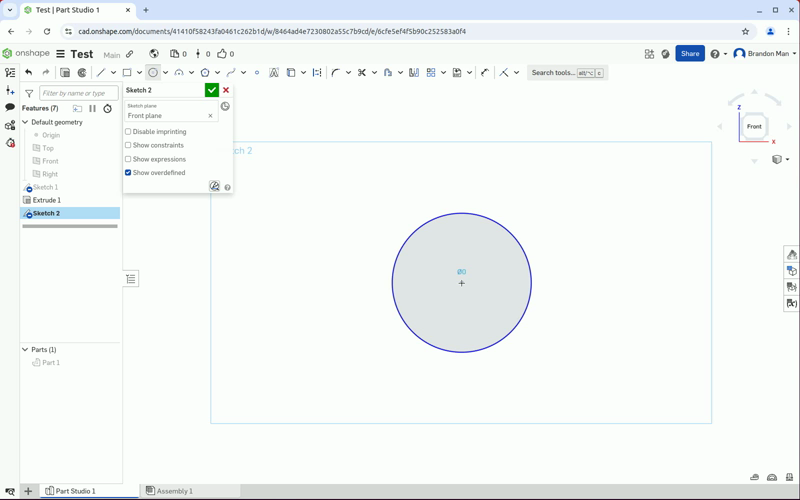
mouse_move(513, 282)
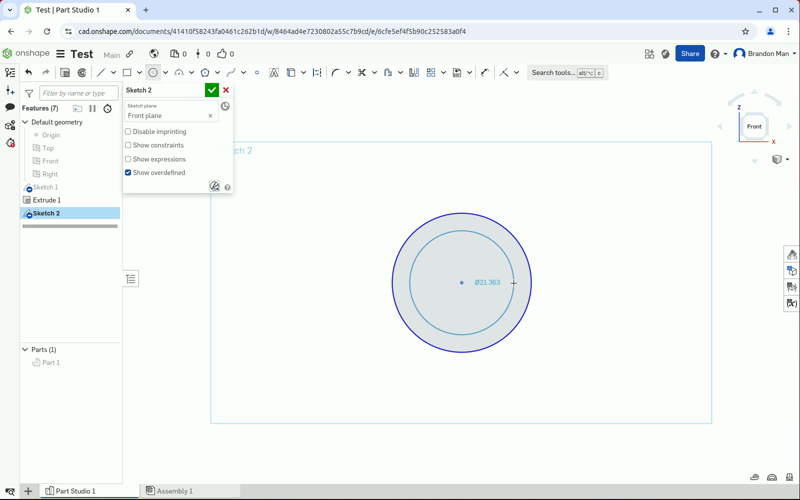
click(513, 282)
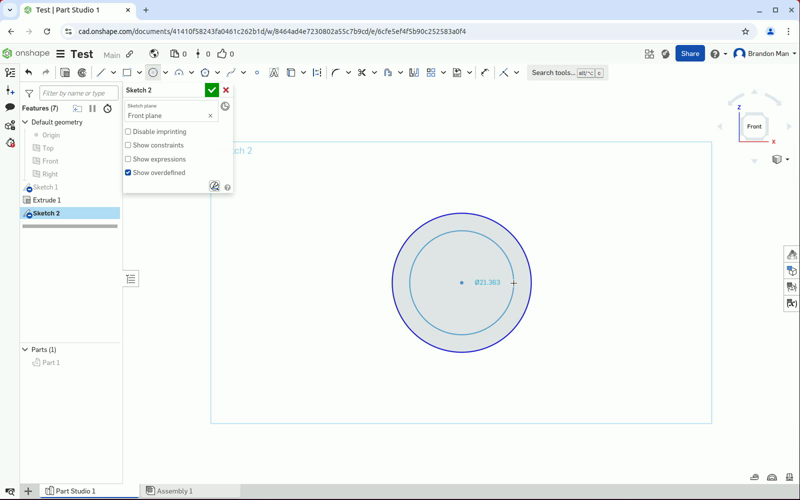
key(esc)
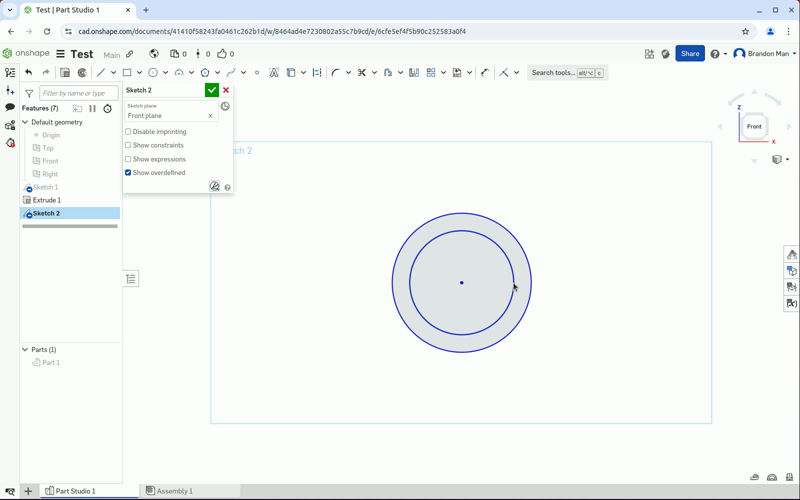
mouse_move(511, 248)
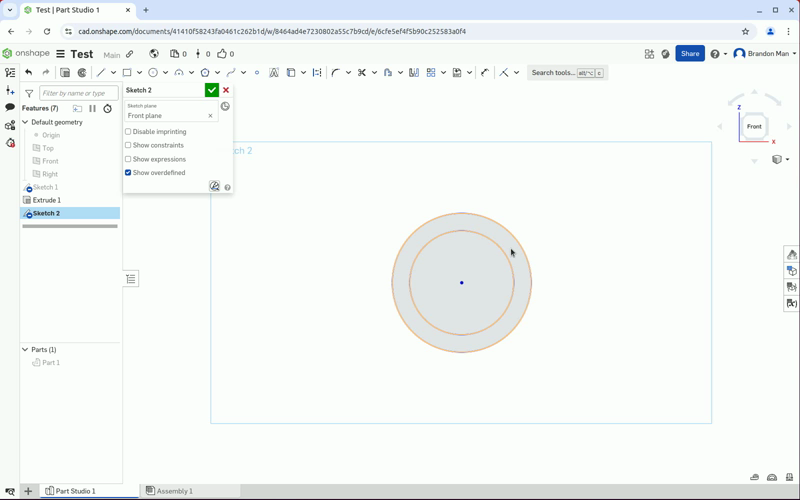
click(511, 248)
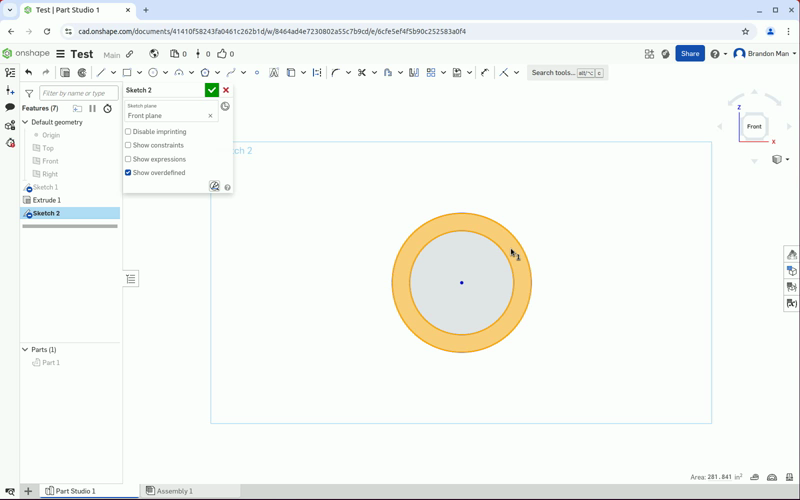
mouse_move(73, 352)
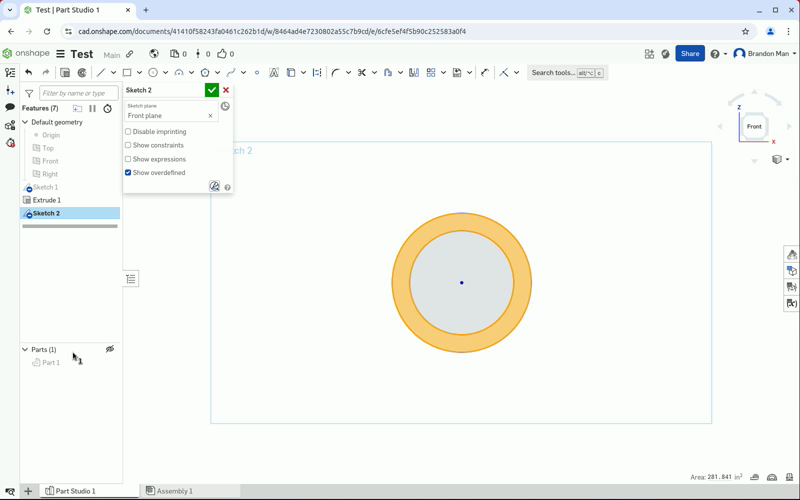
key(shift+y)
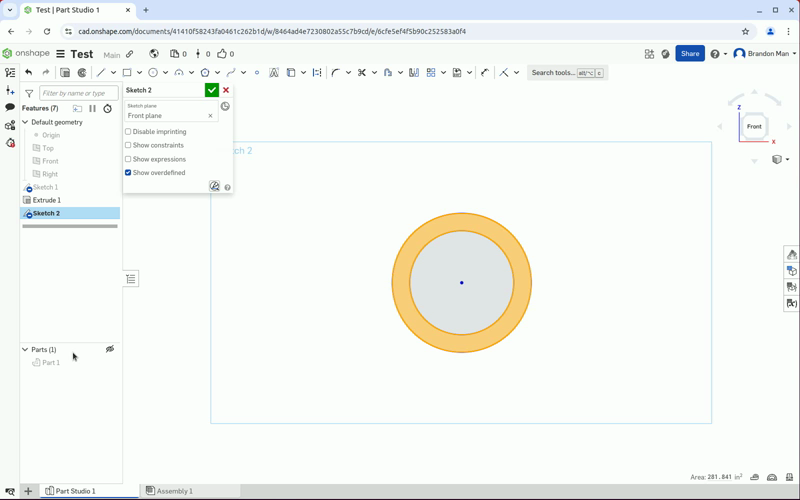
key(shift+e)
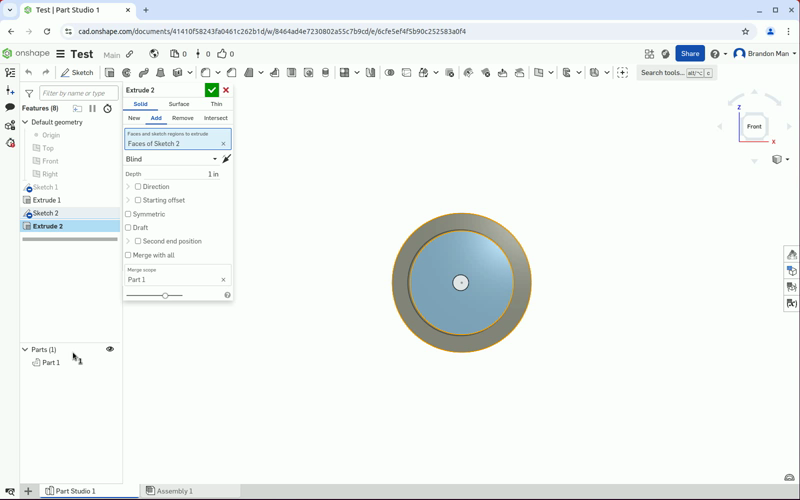
mouse_move(143, 106)
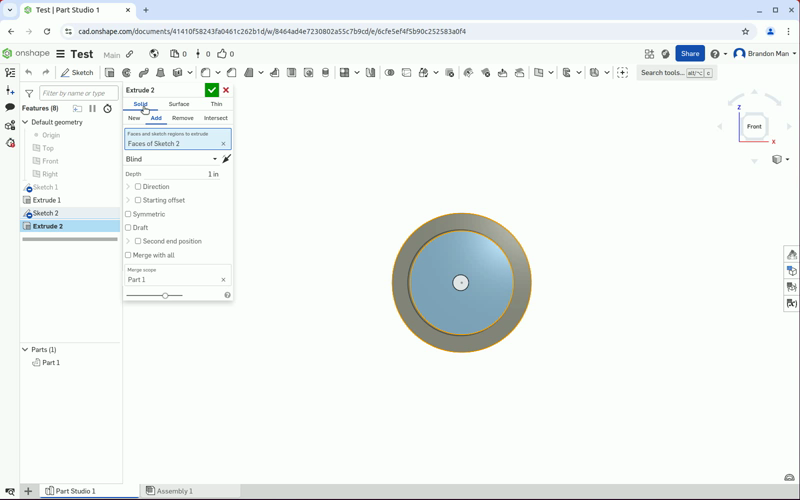
click(143, 106)
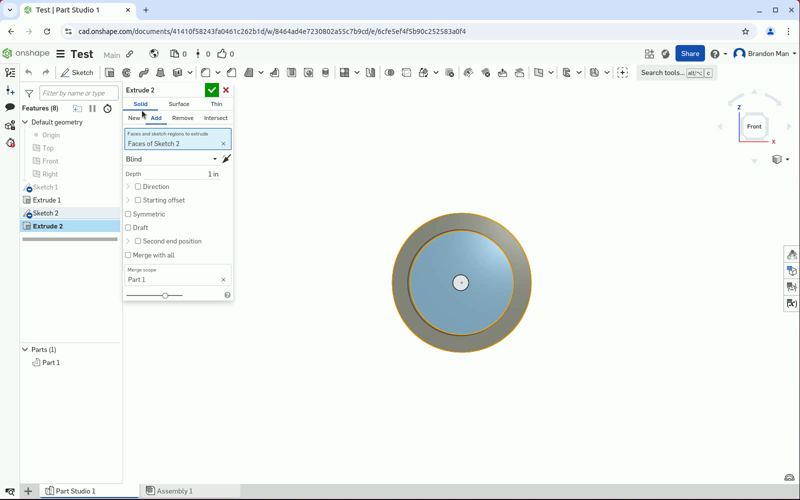
mouse_move(137, 120)
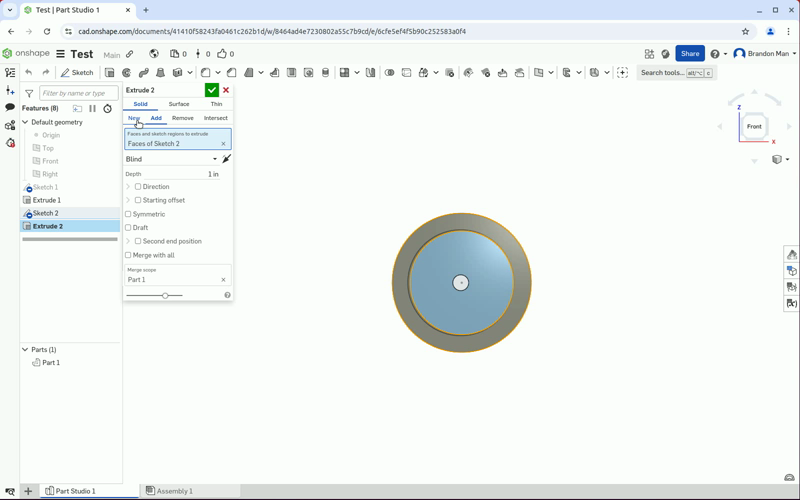
click(137, 120)
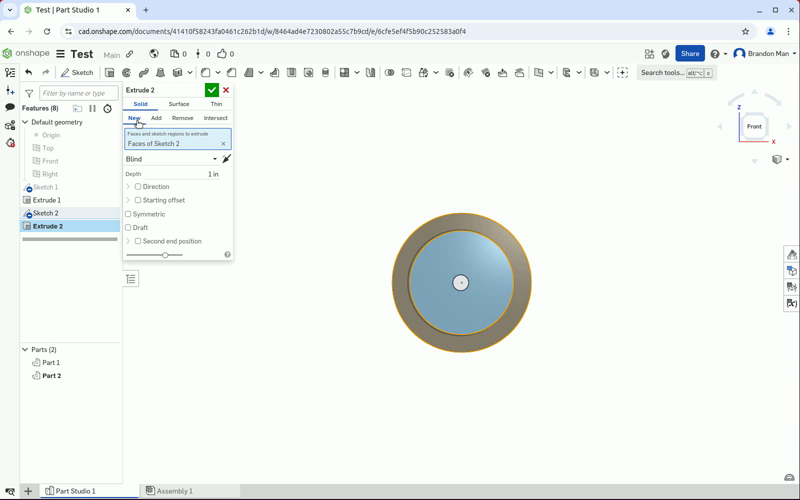
key(tab, 4)
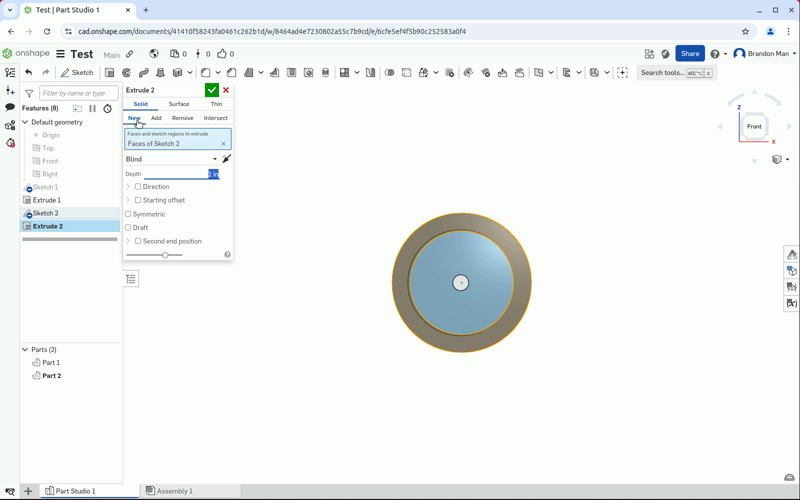
text(8.425)
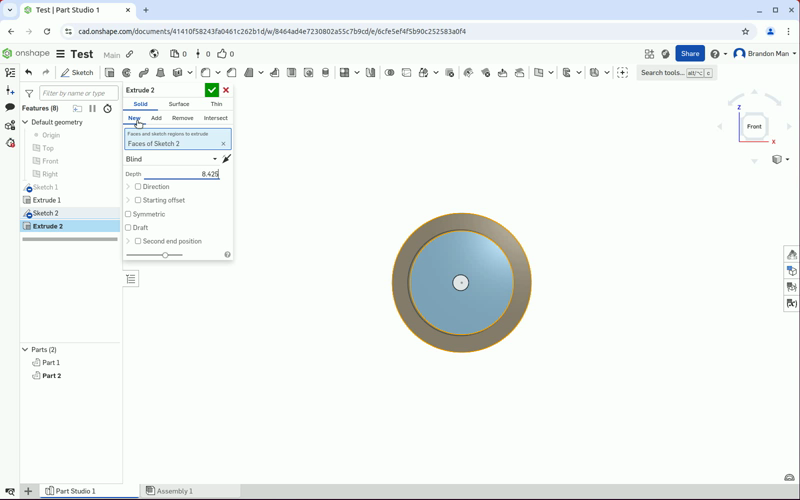
key(enter)
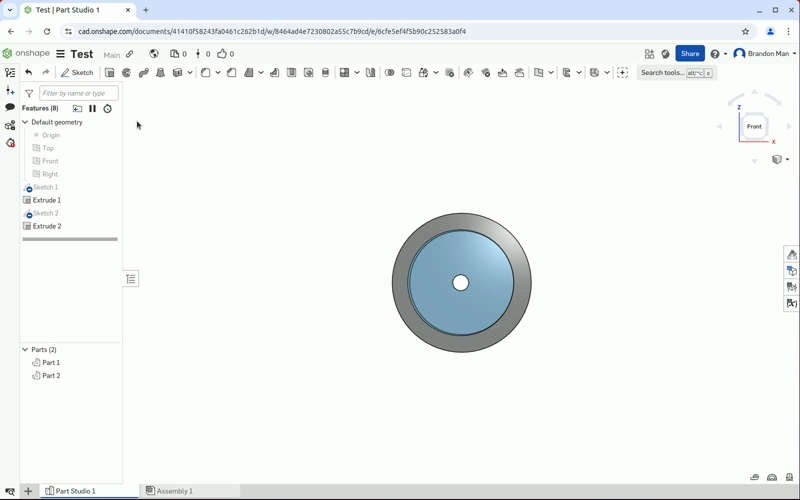
key(shift+h)
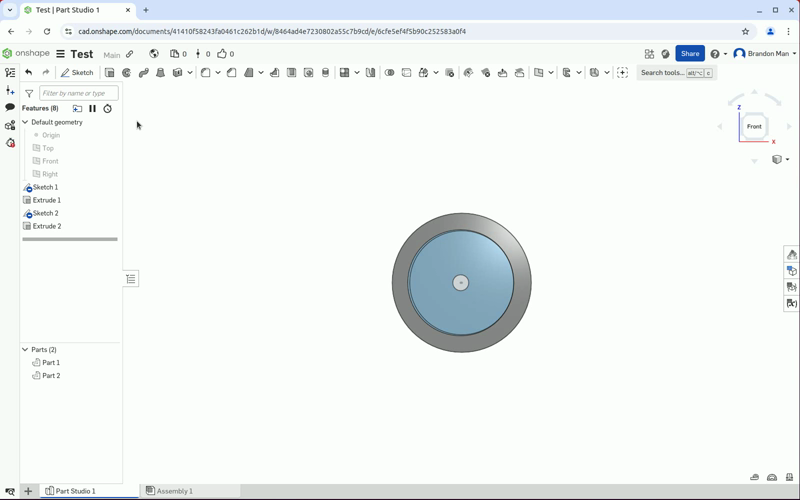
key(shift+h)
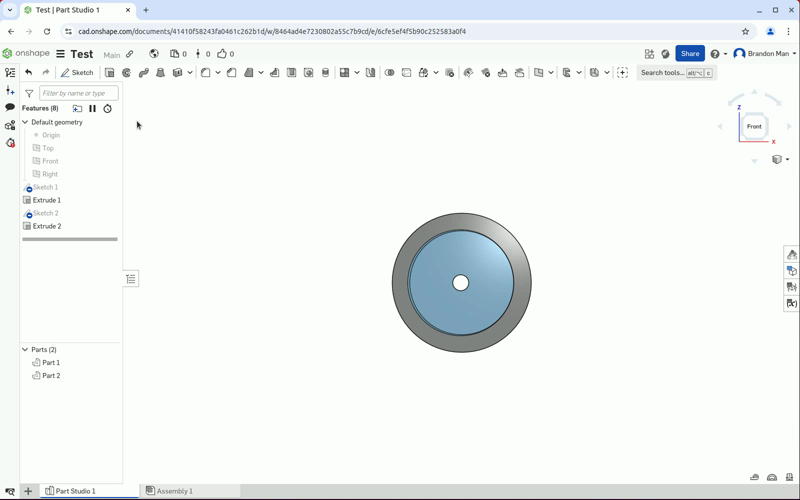
mouse_move(73, 189)
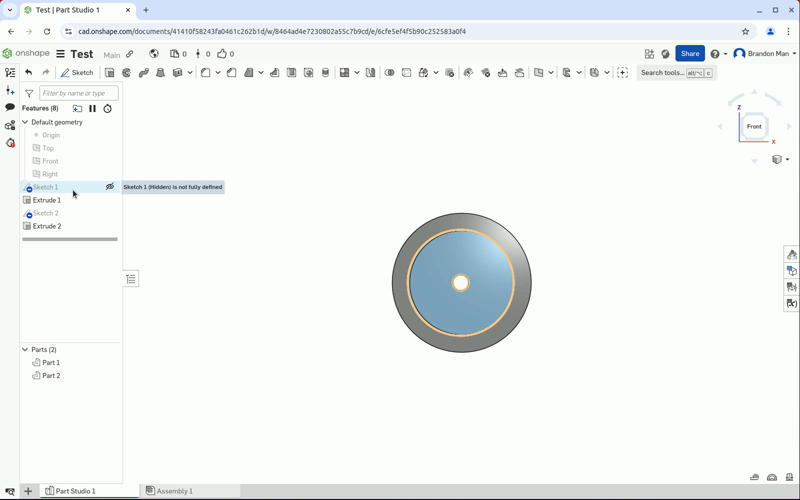
click(73, 189)
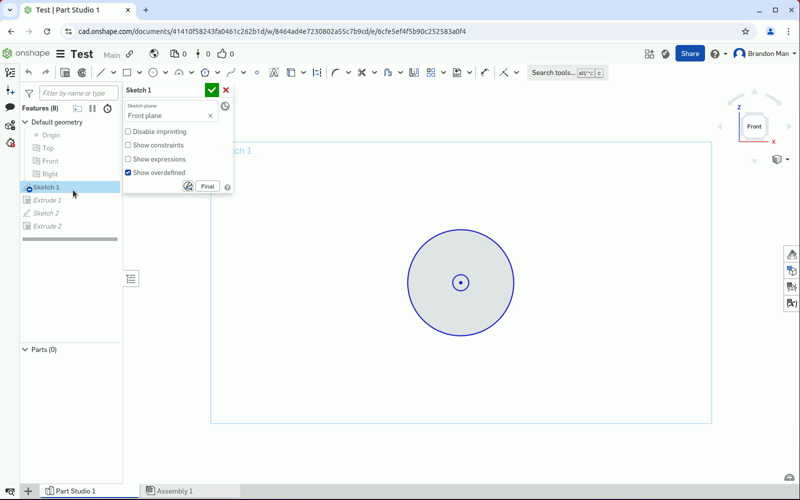
mouse_move(229, 92)
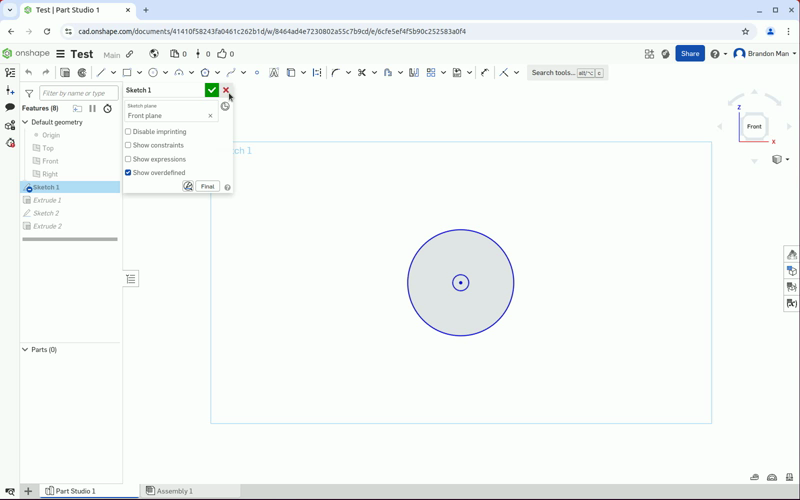
click(229, 92)
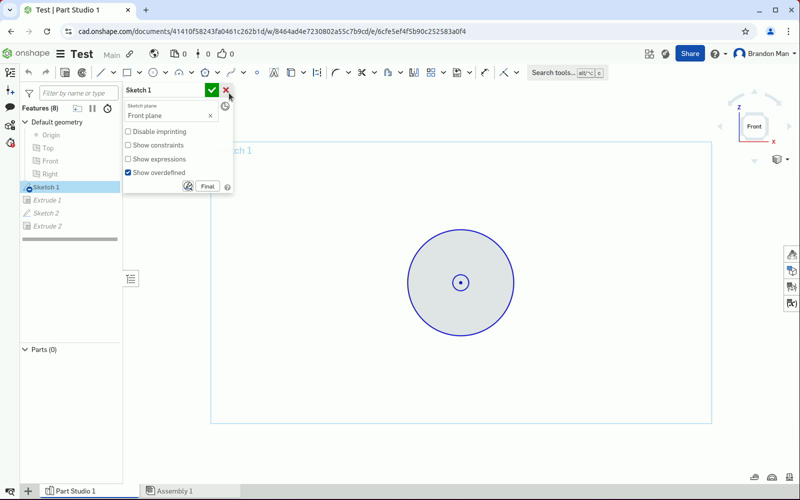
key(shift+s)
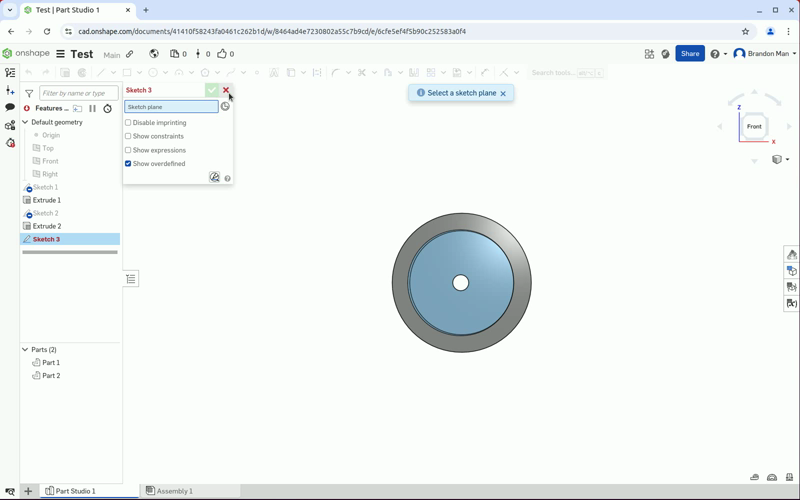
mouse_move(73, 163)
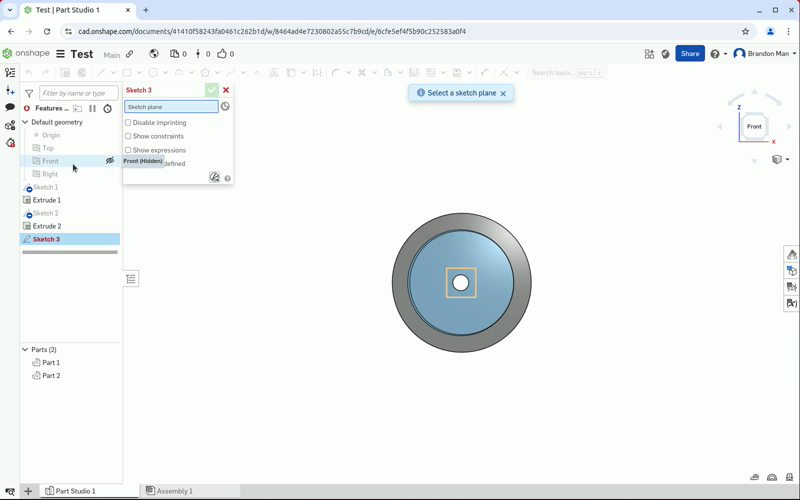
click(73, 163)
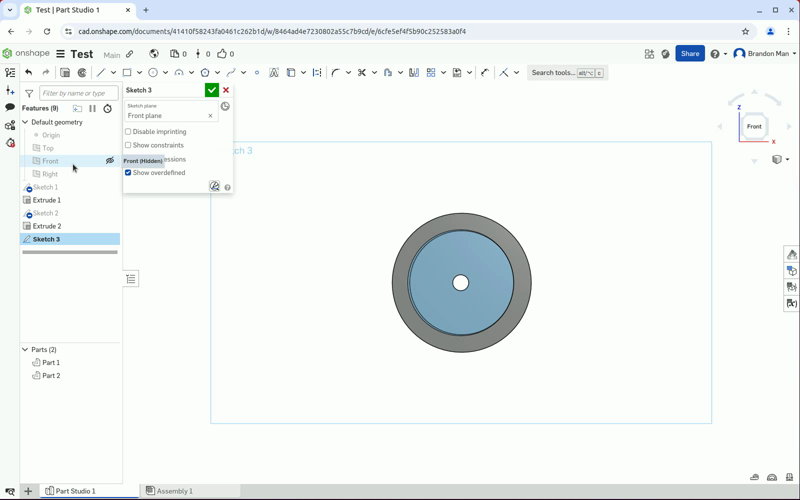
mouse_move(73, 352)
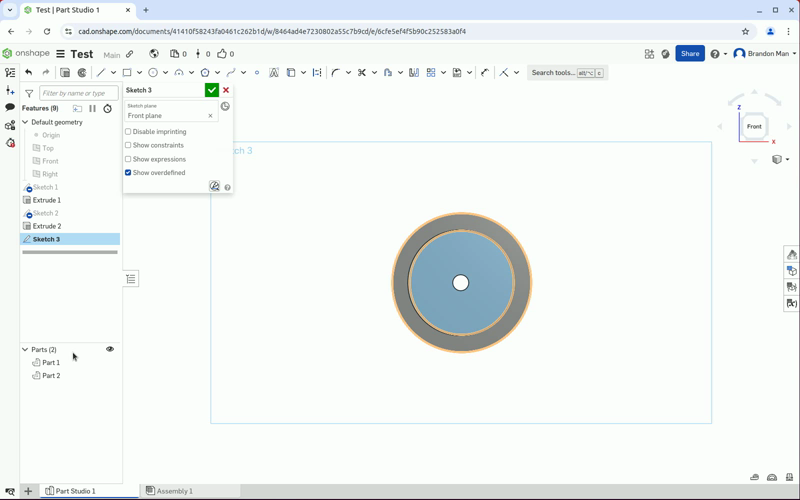
key(y)
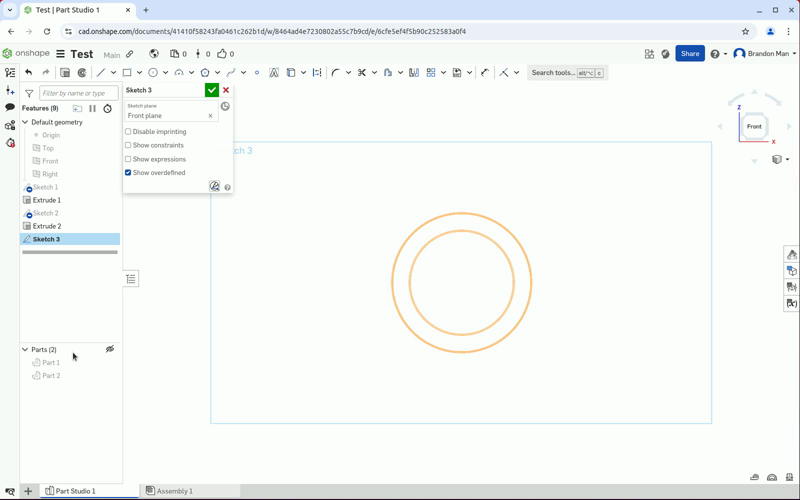
key(c)
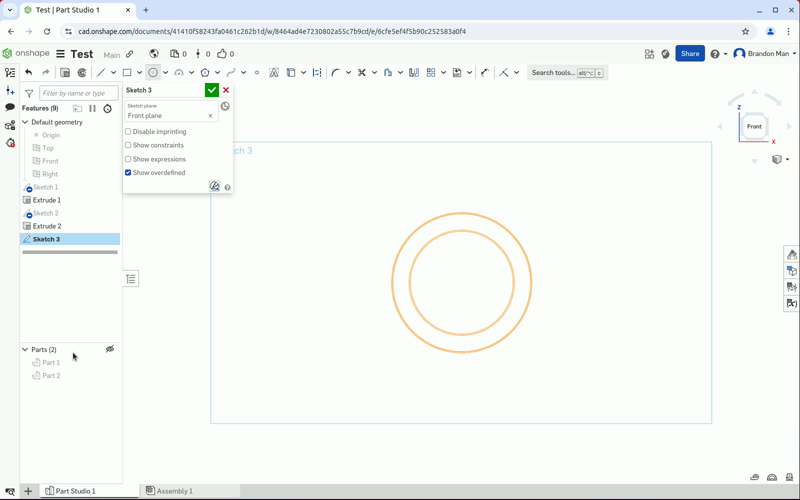
key_down(shift)
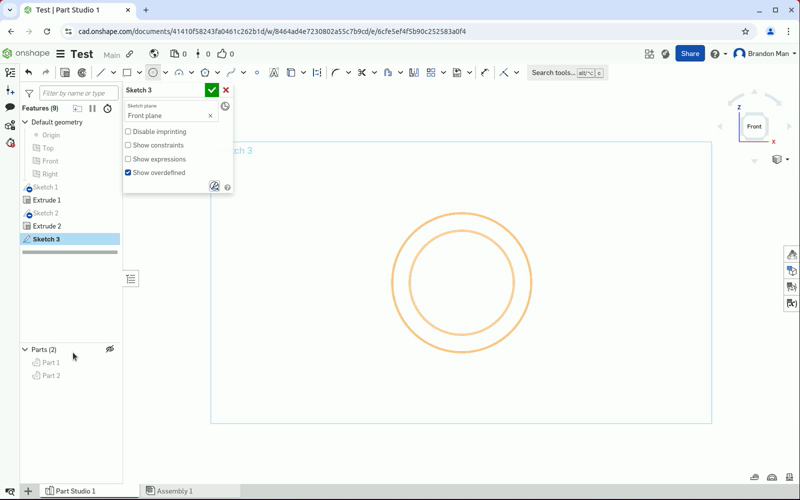
mouse_move(461, 282)
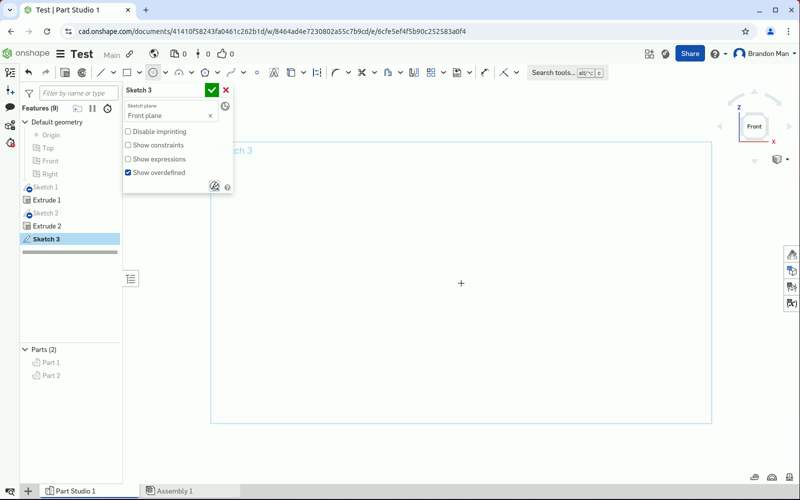
click(461, 282)
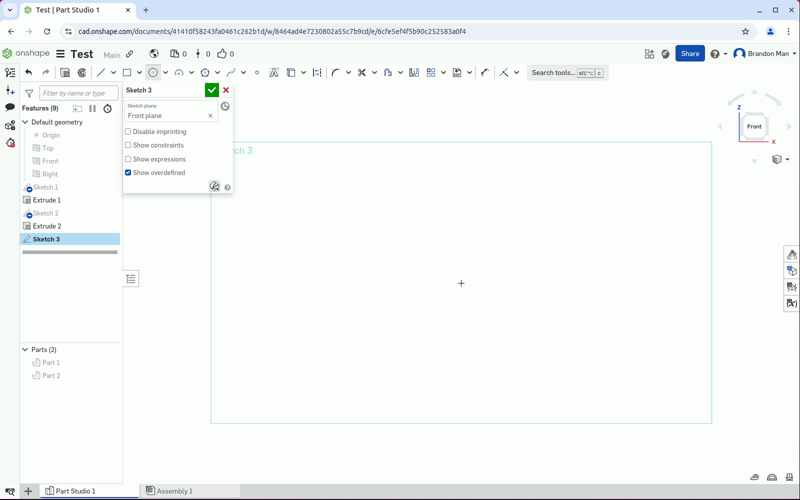
key_up(shift)
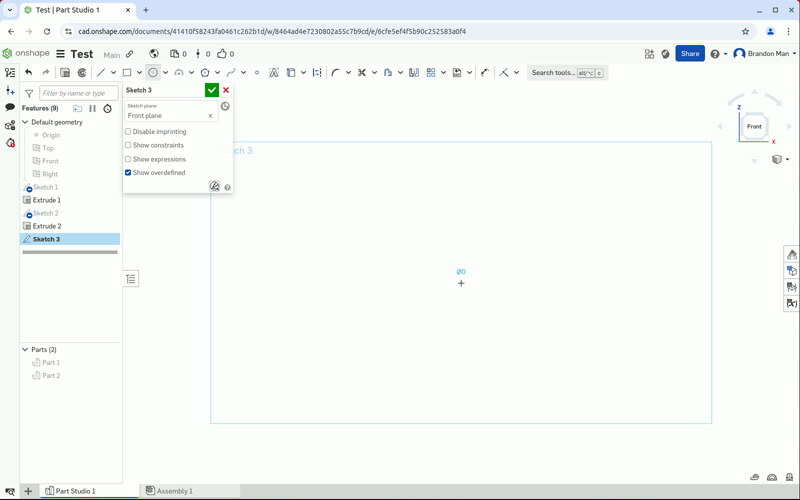
mouse_move(574, 282)
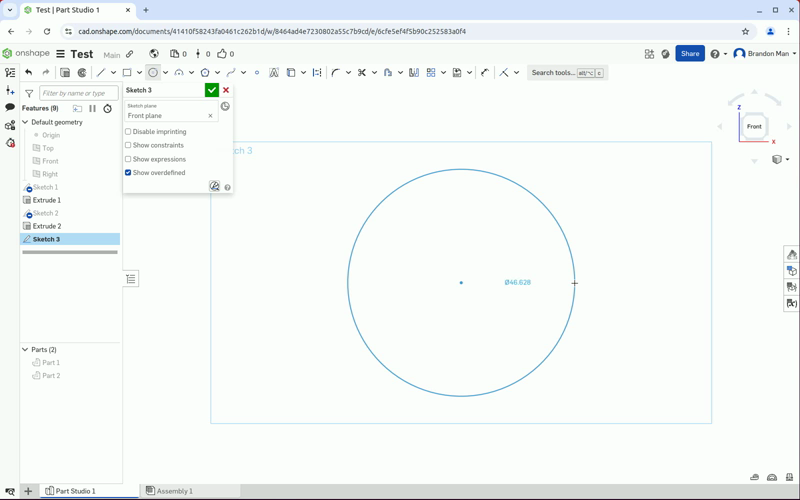
click(574, 282)
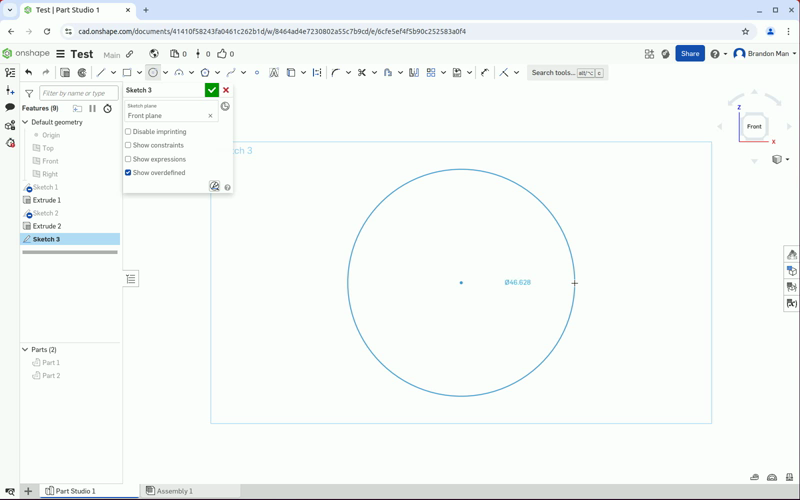
key(esc)
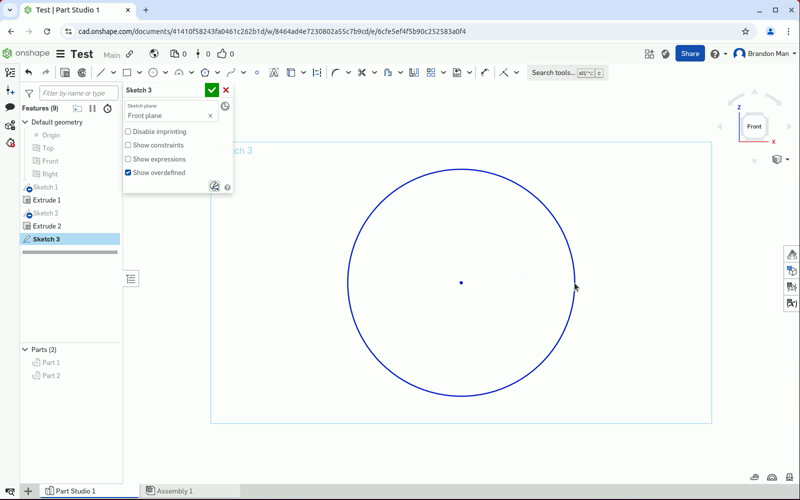
key(c)
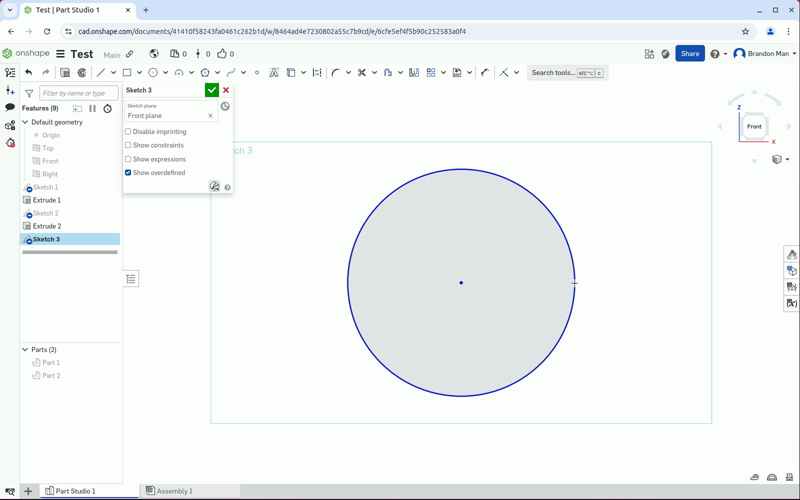
key_down(shift)
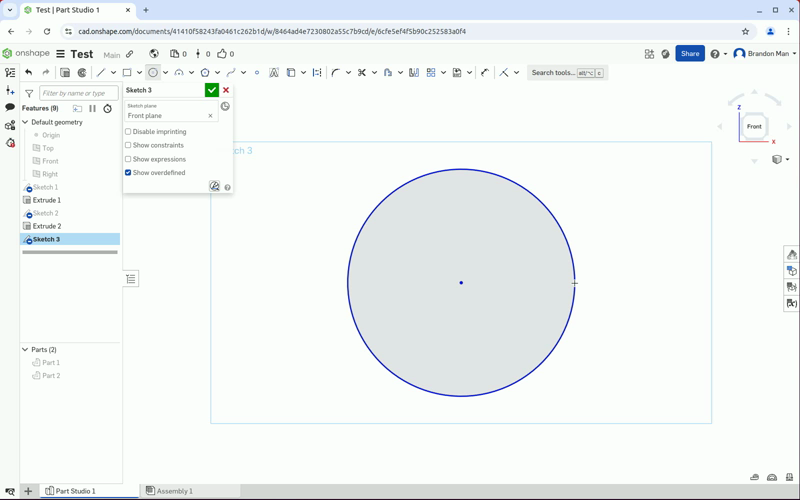
mouse_move(461, 282)
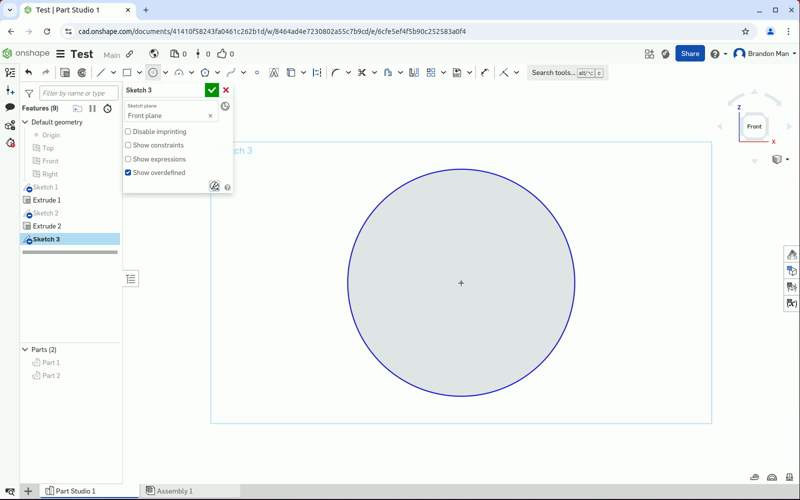
click(461, 282)
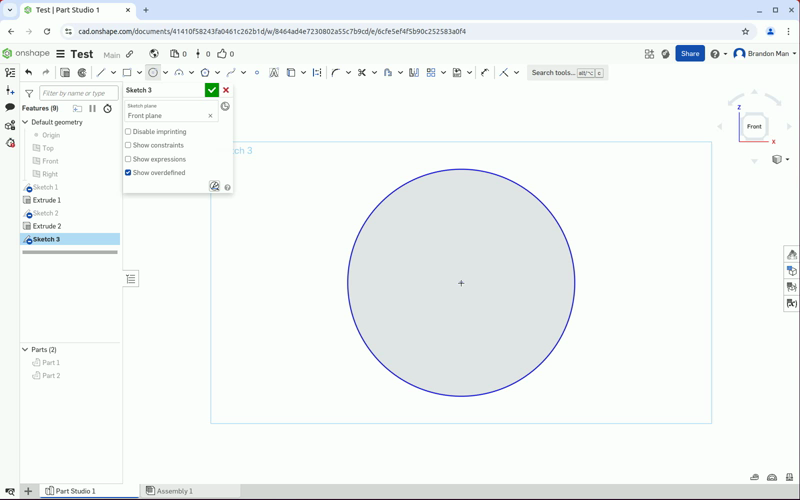
key_up(shift)
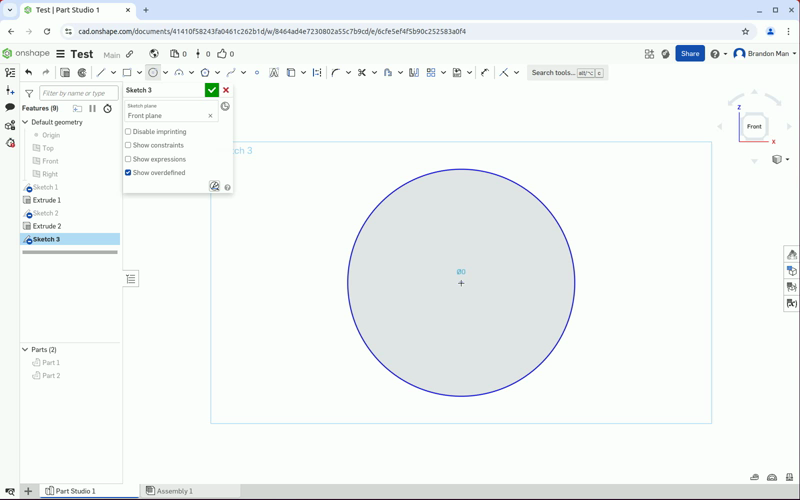
mouse_move(529, 282)
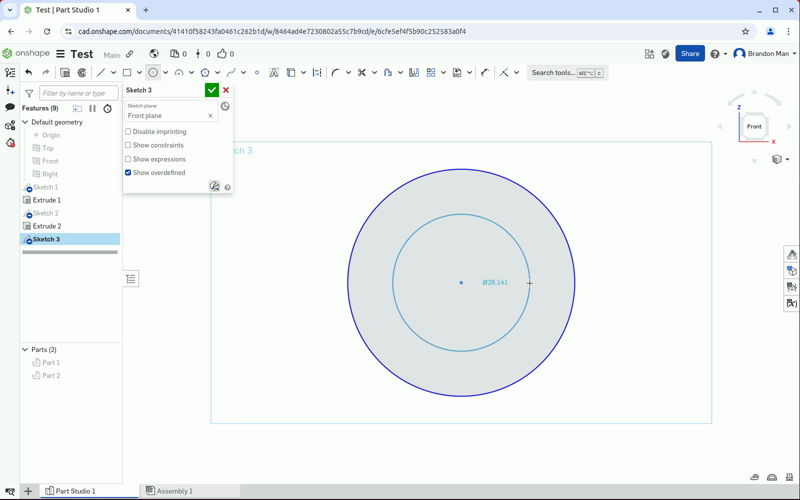
click(529, 282)
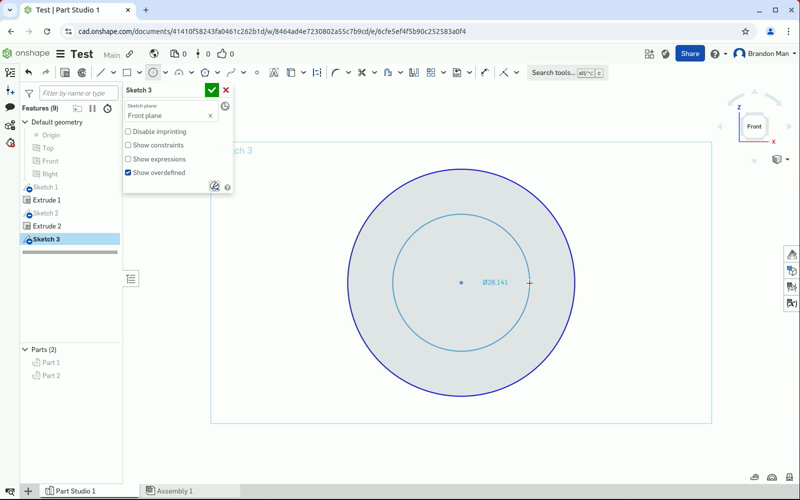
key(esc)
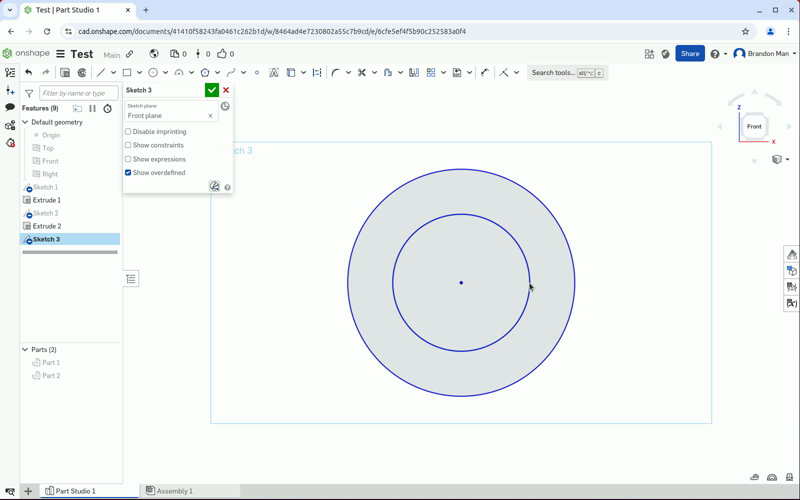
mouse_move(432, 191)
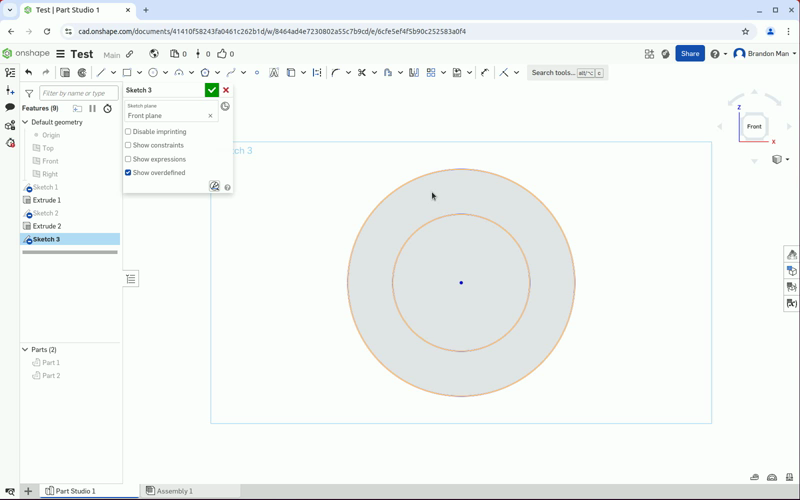
click(432, 191)
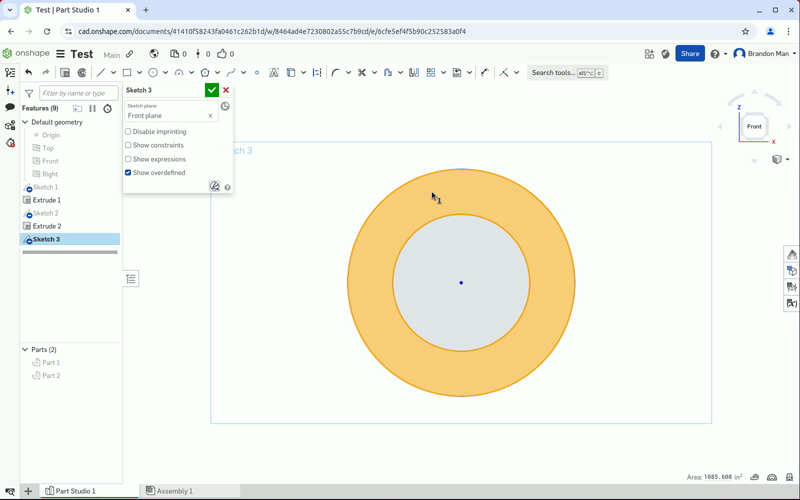
mouse_move(73, 352)
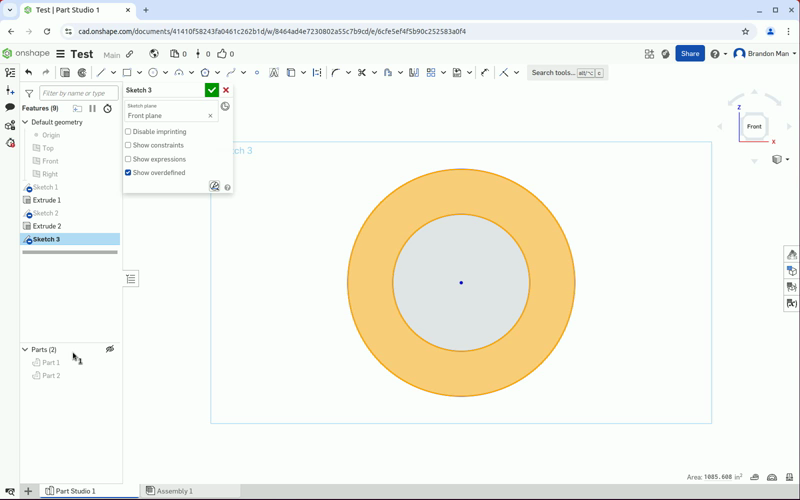
key(shift+y)
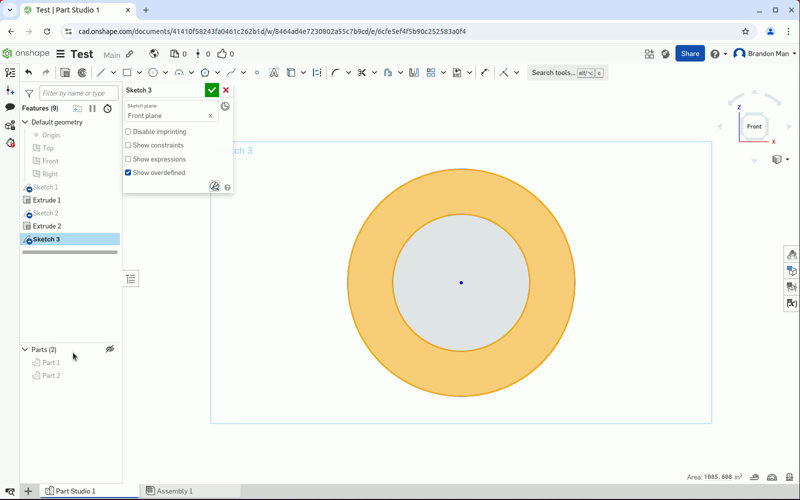
key(shift+e)
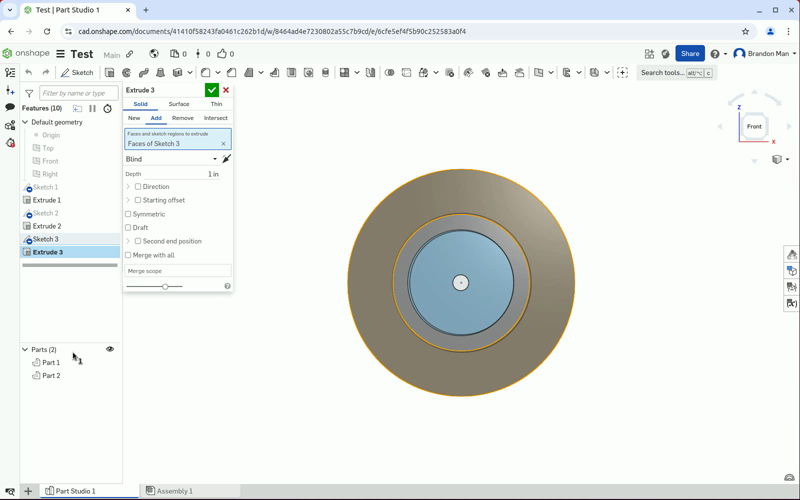
mouse_move(143, 106)
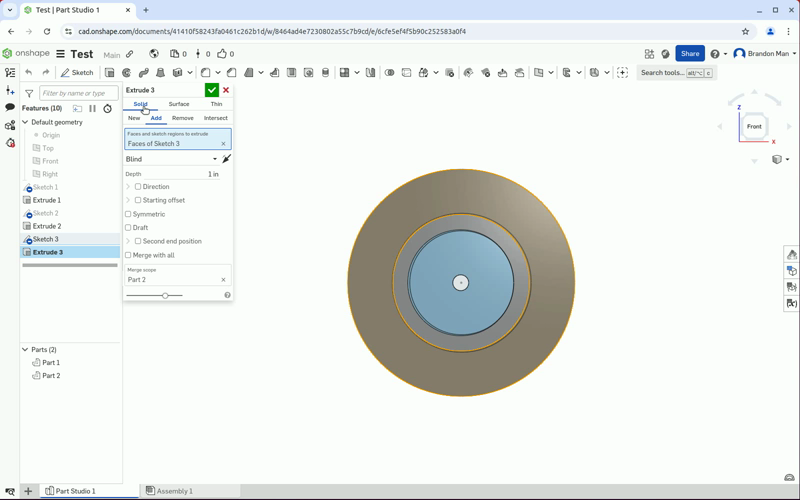
click(143, 106)
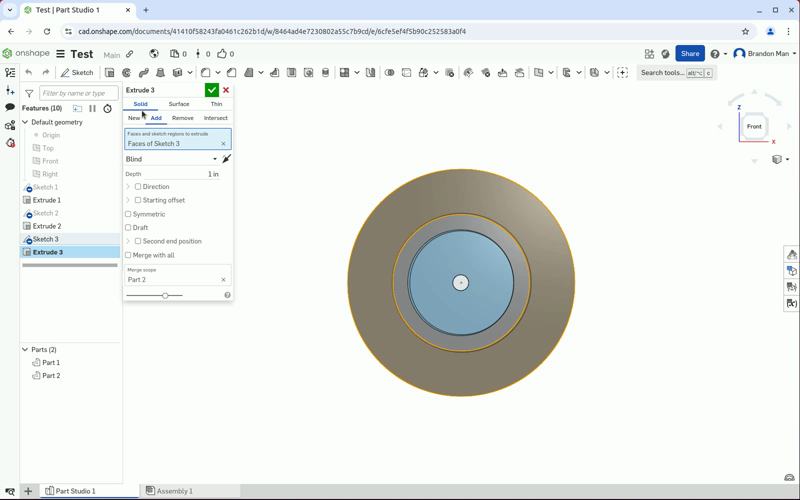
mouse_move(137, 120)
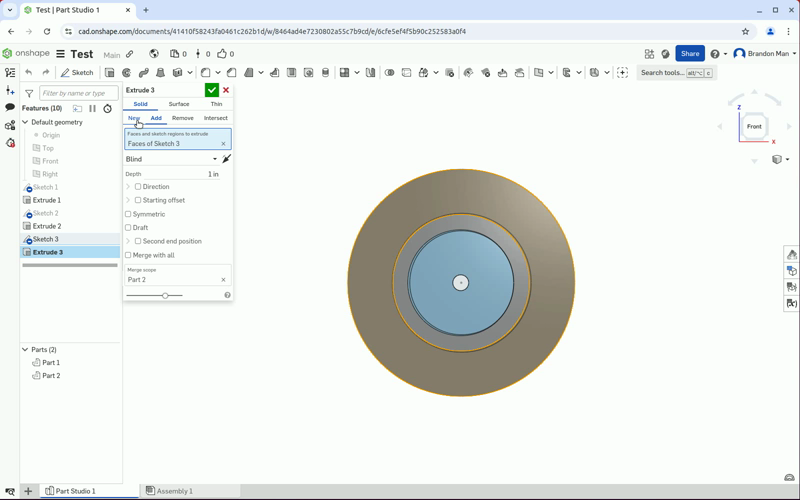
click(137, 120)
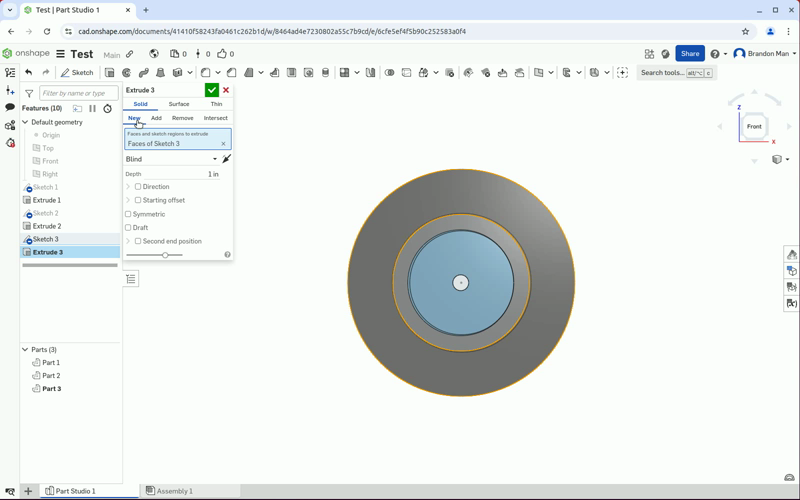
key(tab, 4)
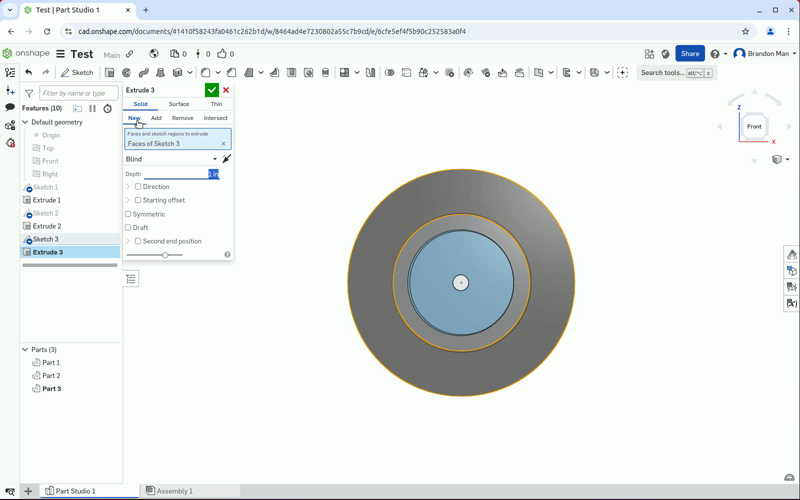
text(5.055)
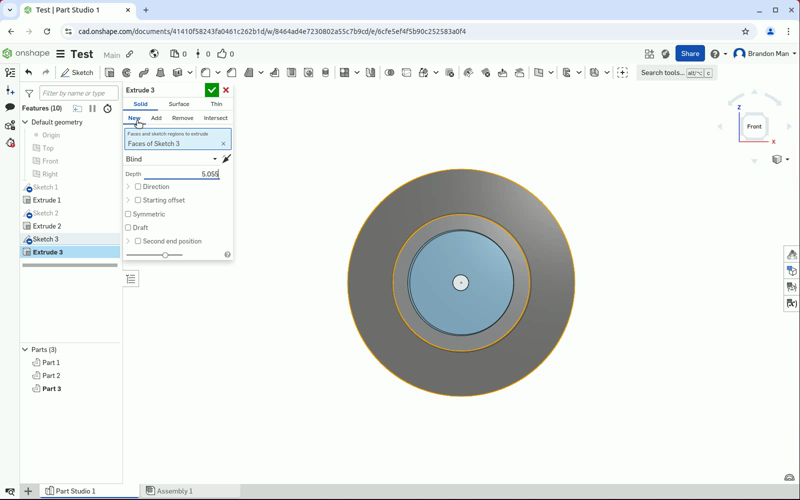
key(enter)
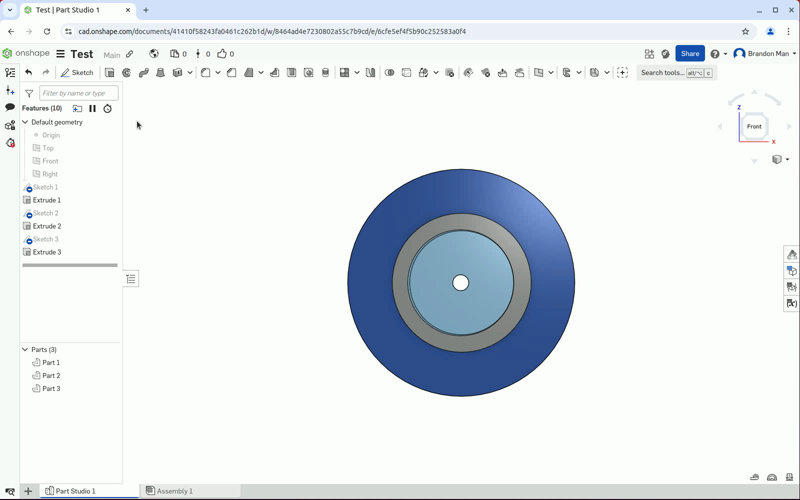
key(shift+h)
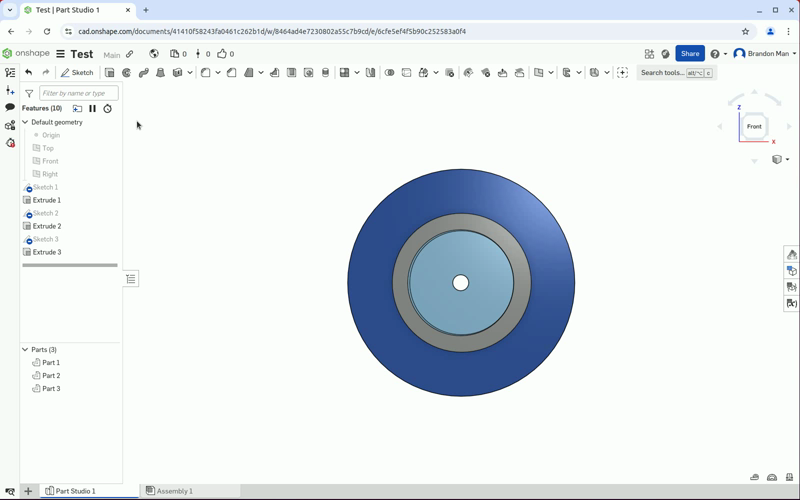
key(shift+h)
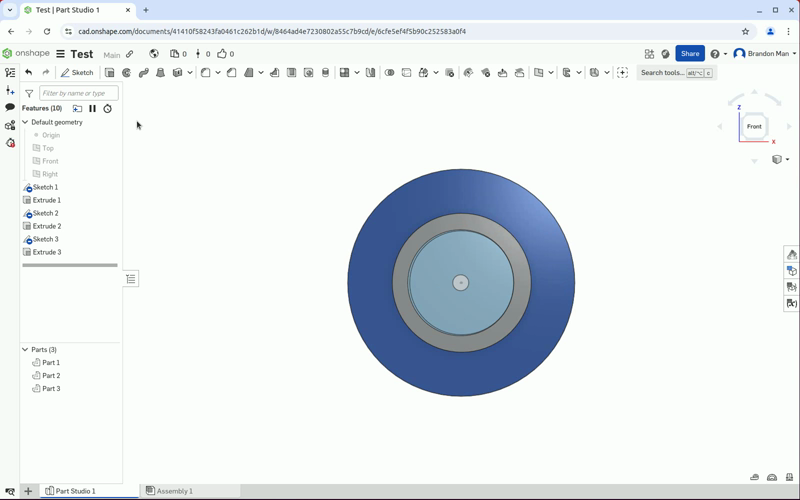
key(shift+7)
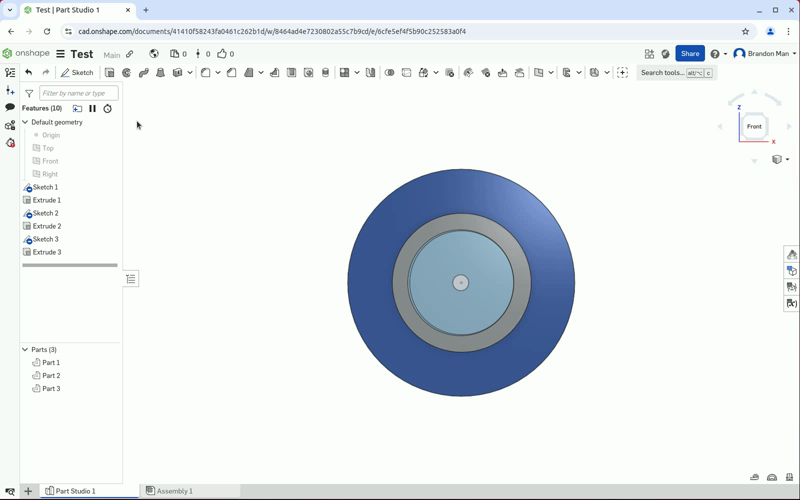
key(left, 2)
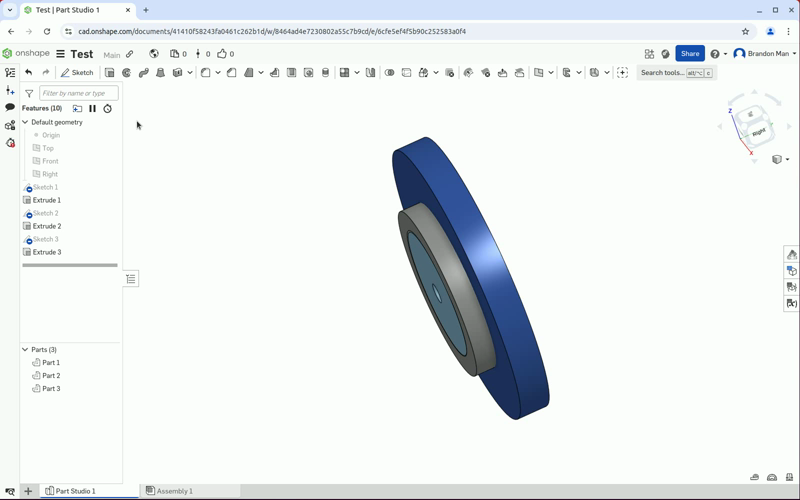
key(down, 2)
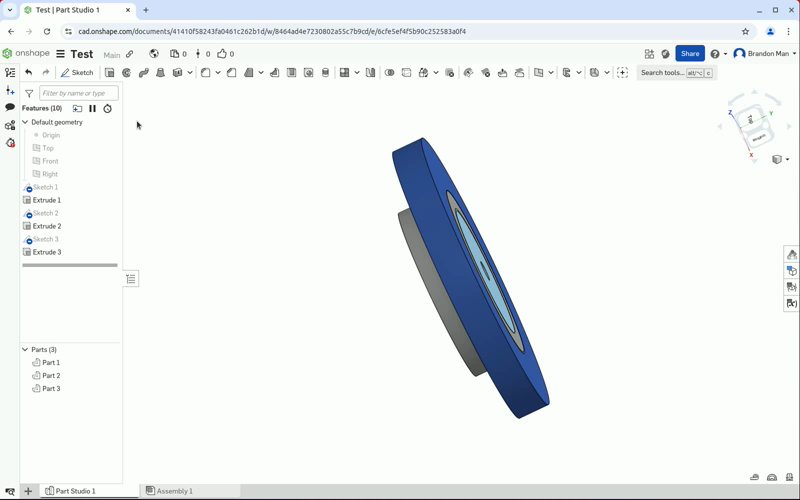
key(up, 2)
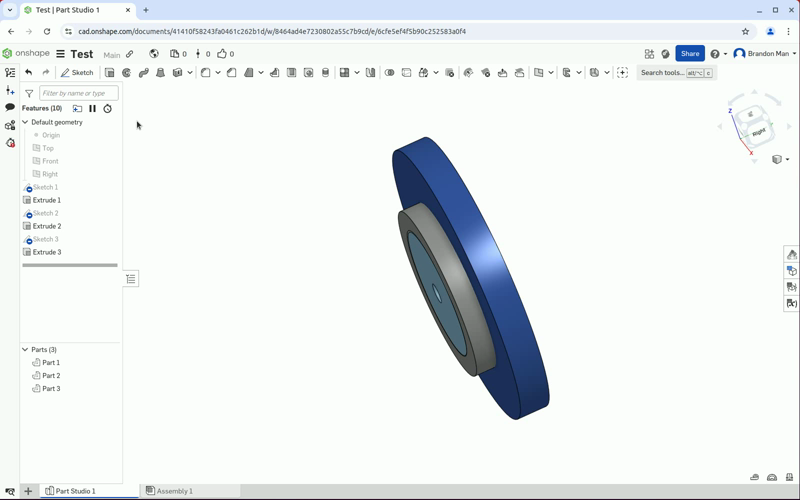
key(right, 2)
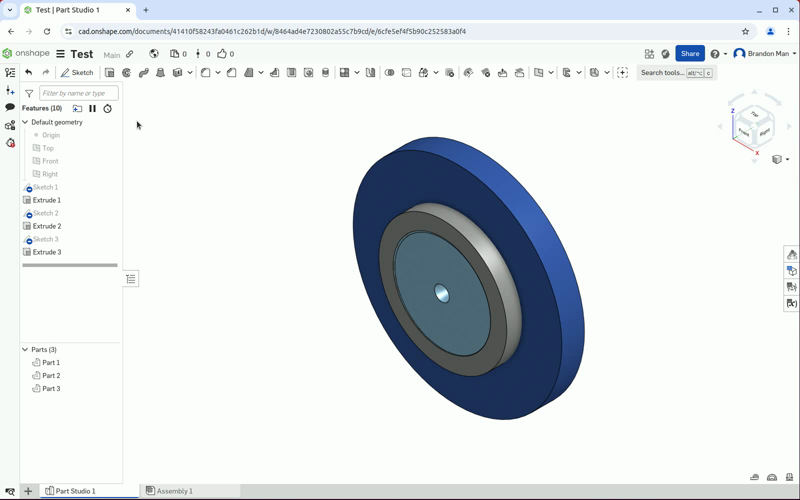
mouse_move(73, 189)
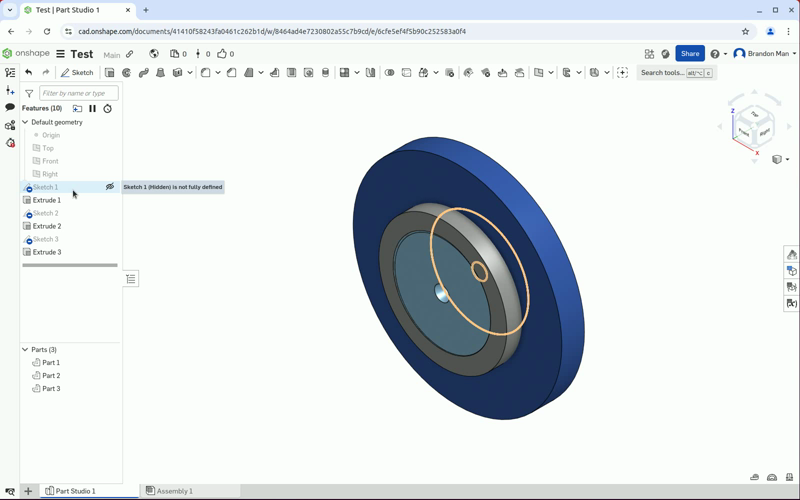
click(73, 189)